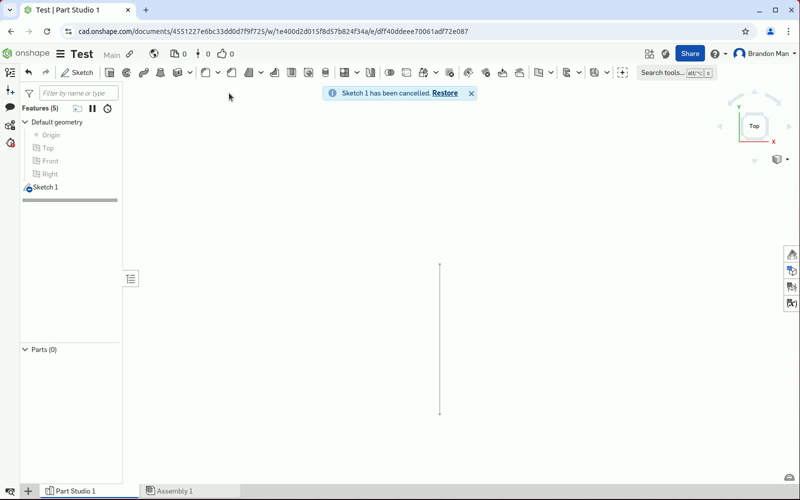
key(shift+h)
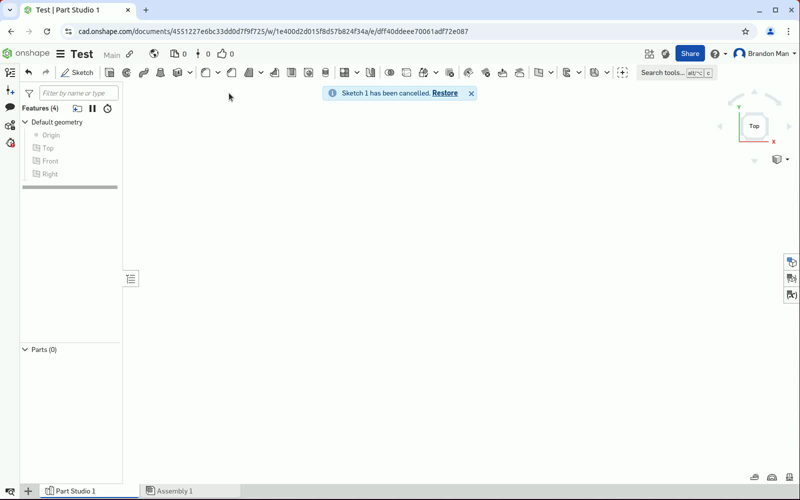
mouse_move(73, 352)
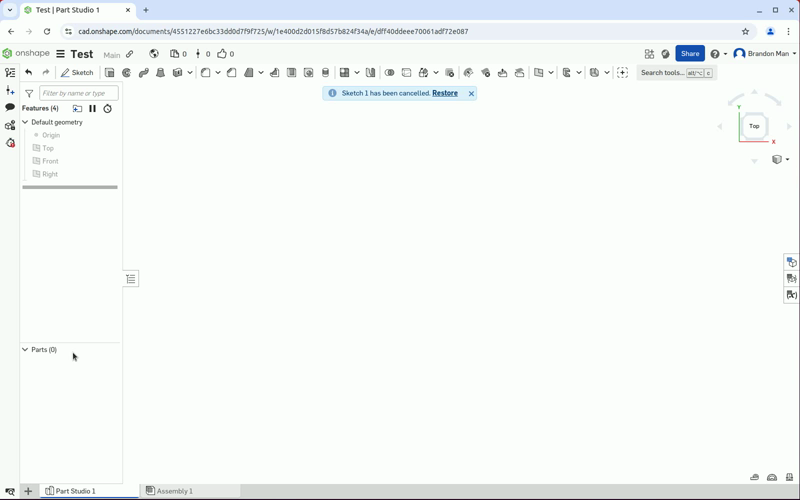
key(y)
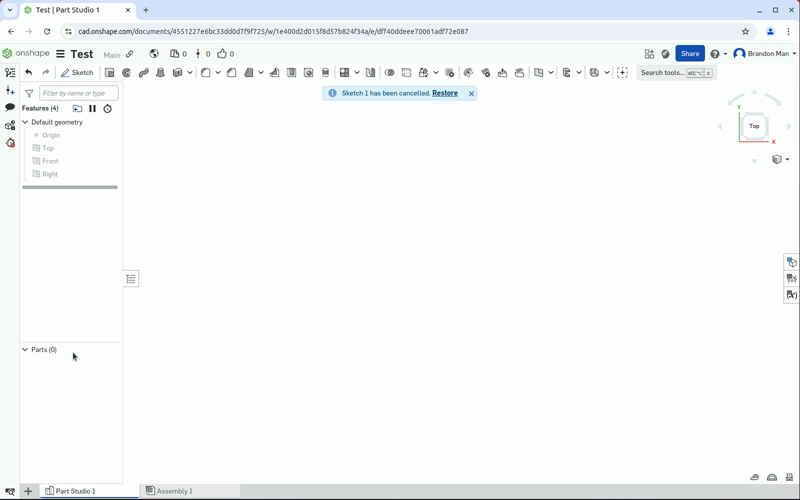
key(shift+p)
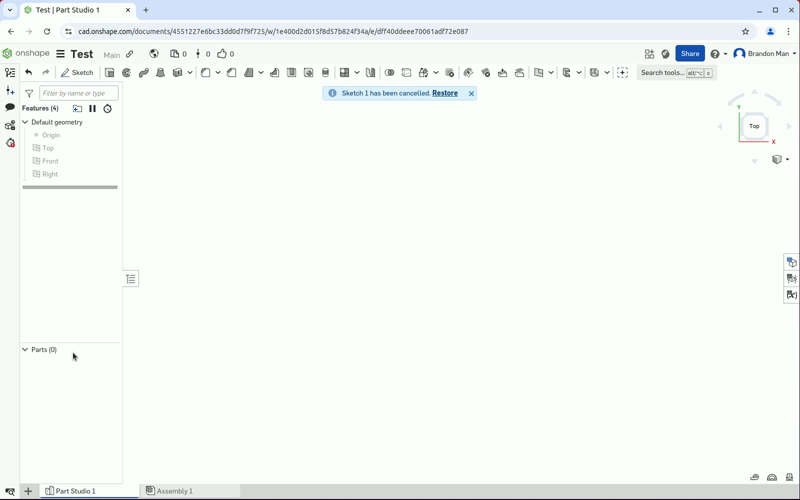
key(space)
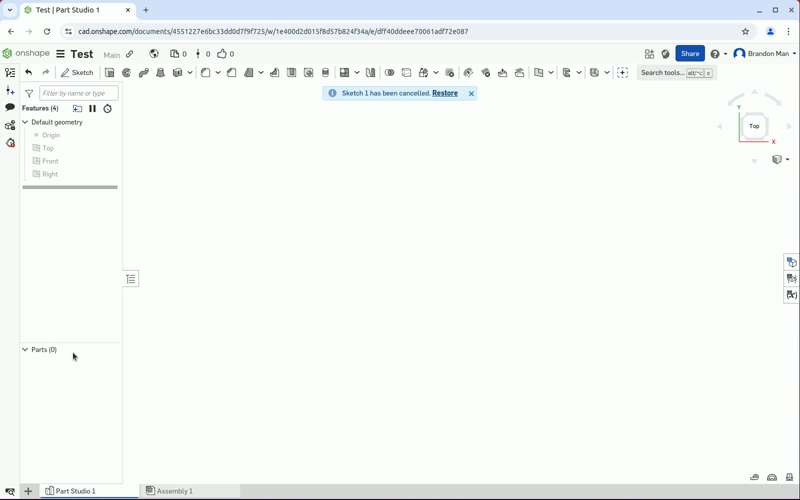
key_down(shift)
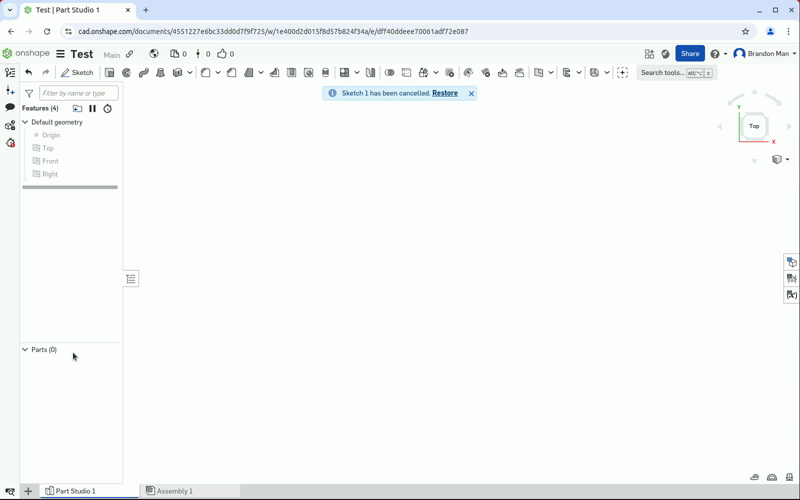
key(up)
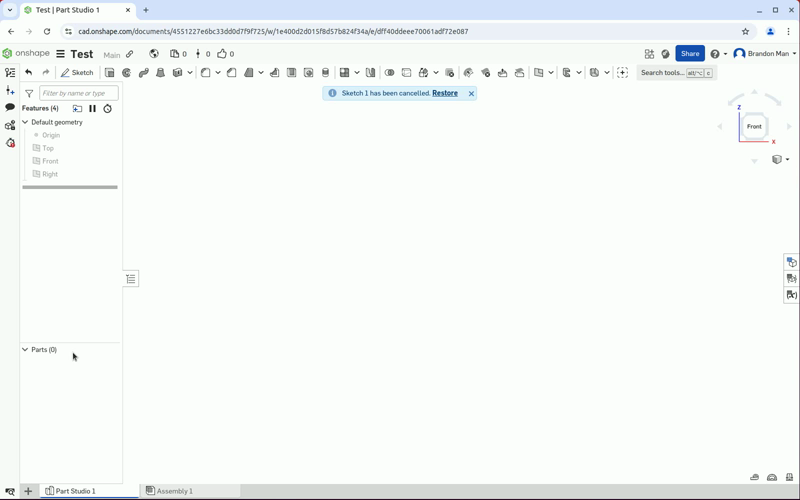
key_up(shift)
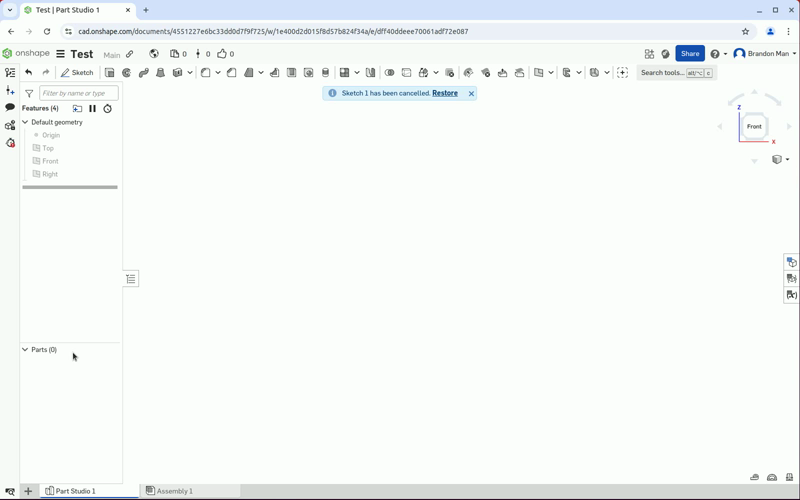
key(space)
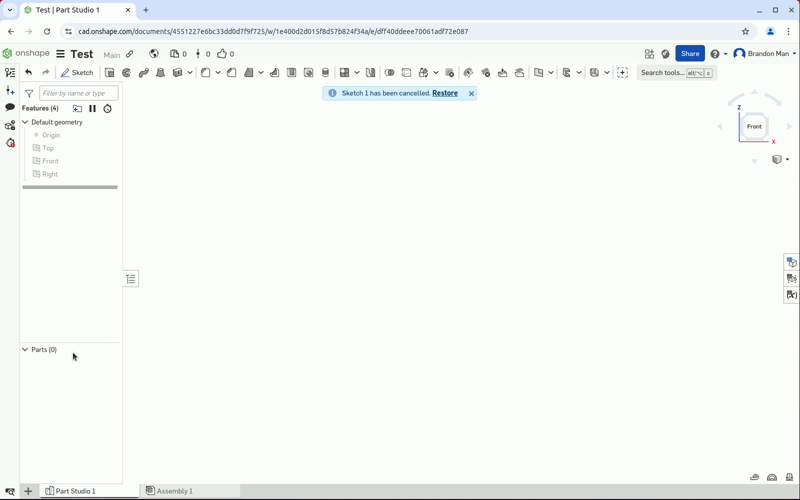
key_down(shift)
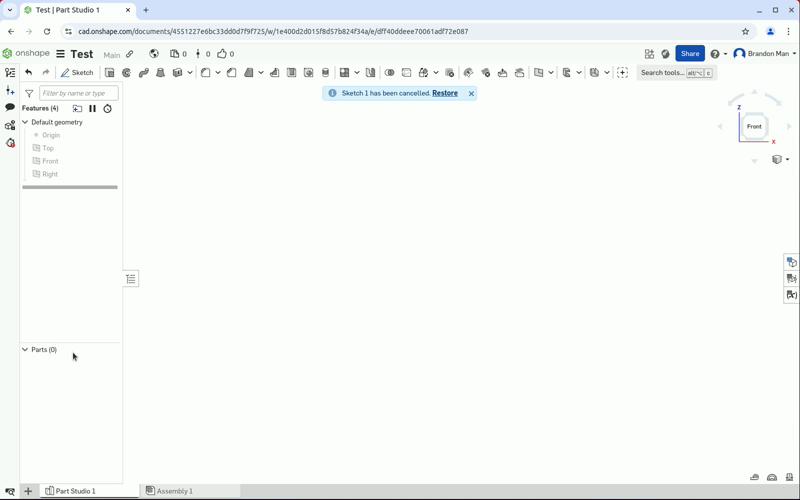
key(left)
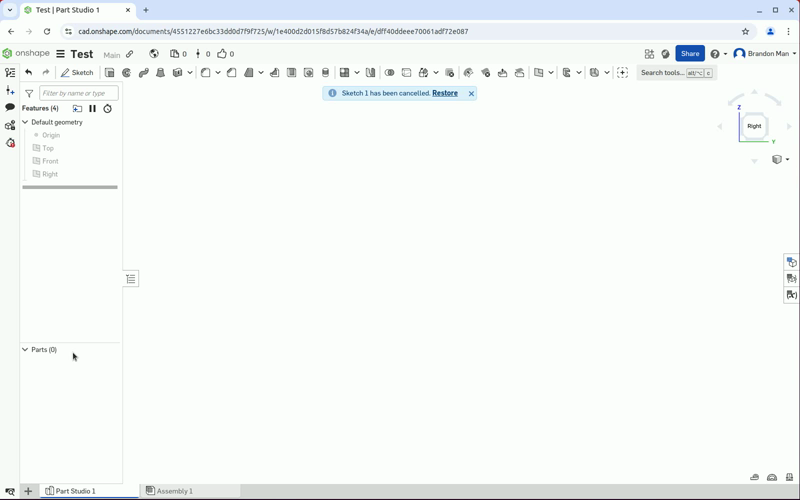
key_up(shift)
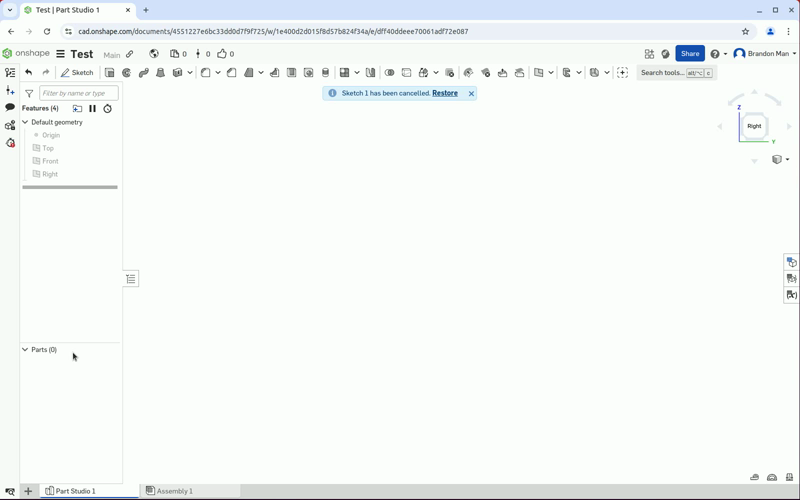
mouse_move(73, 352)
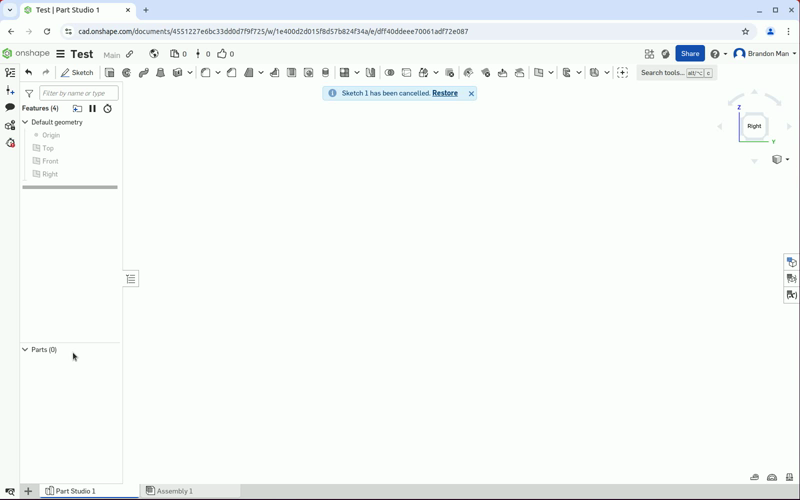
key(shift+y)
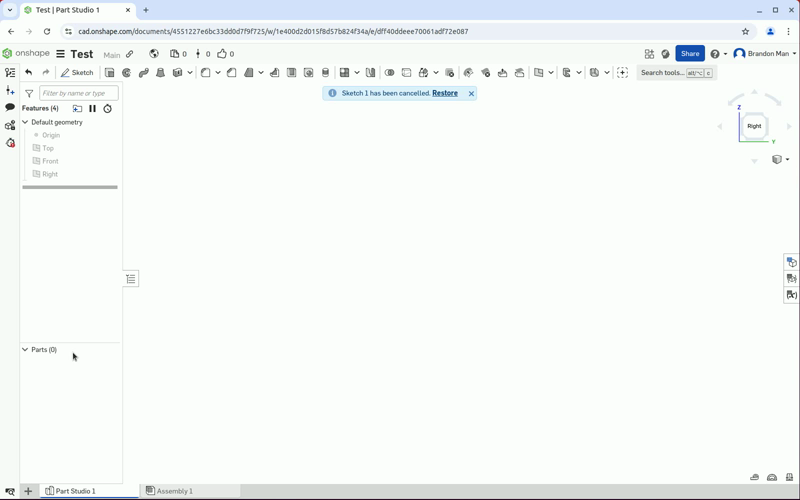
key(shift+s)
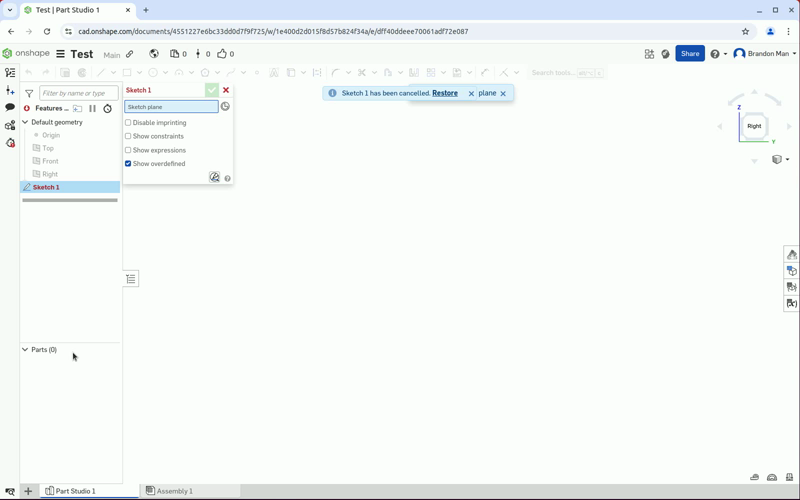
mouse_move(73, 176)
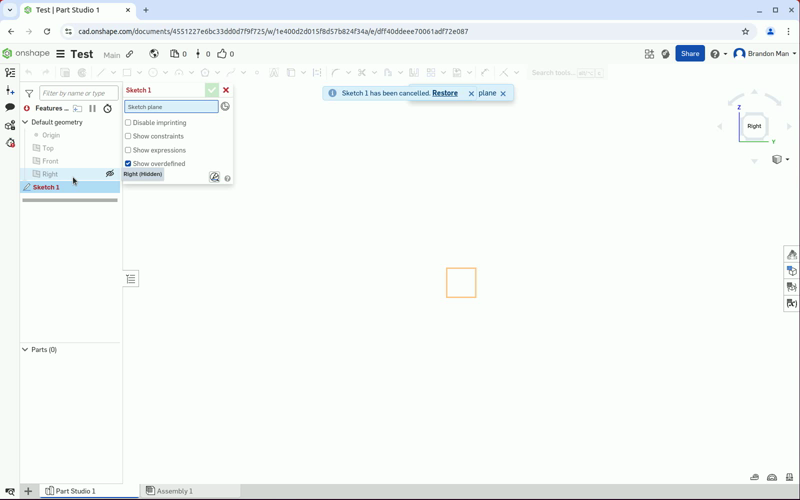
click(73, 176)
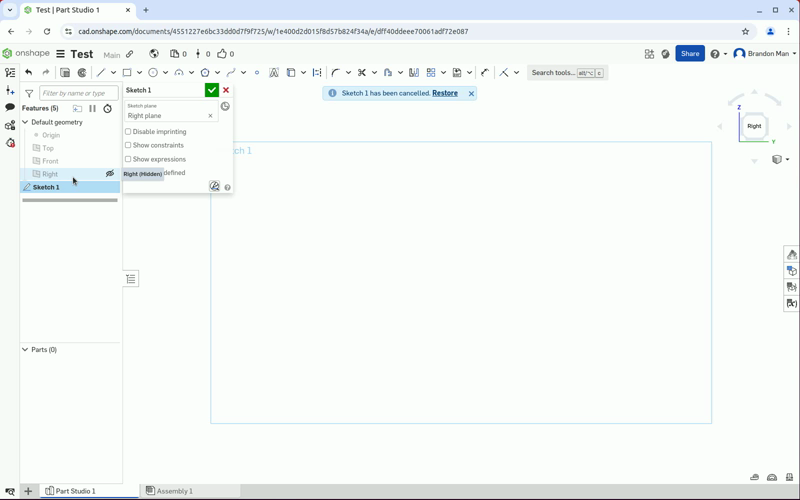
mouse_move(73, 352)
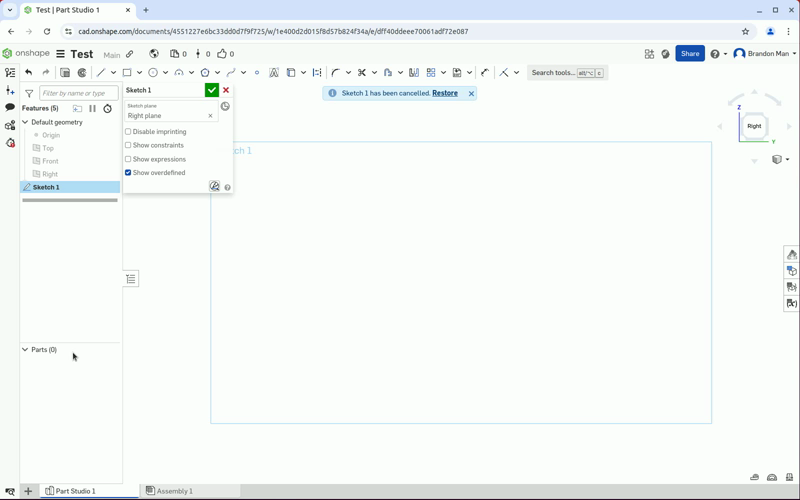
key(y)
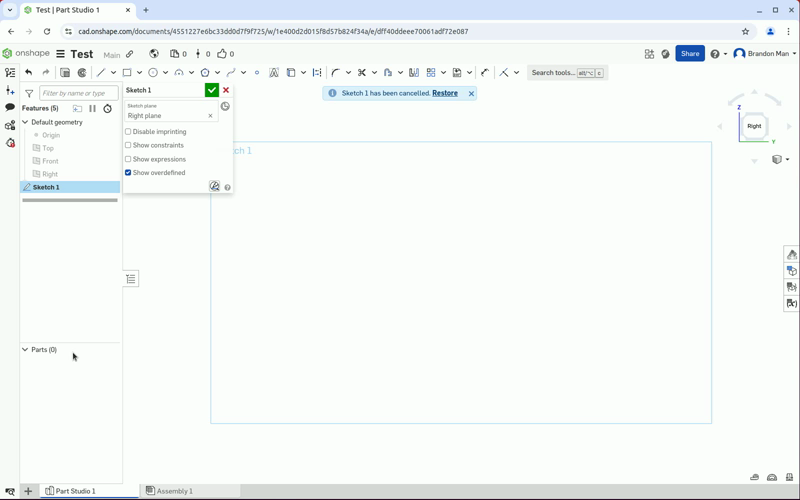
key(l)
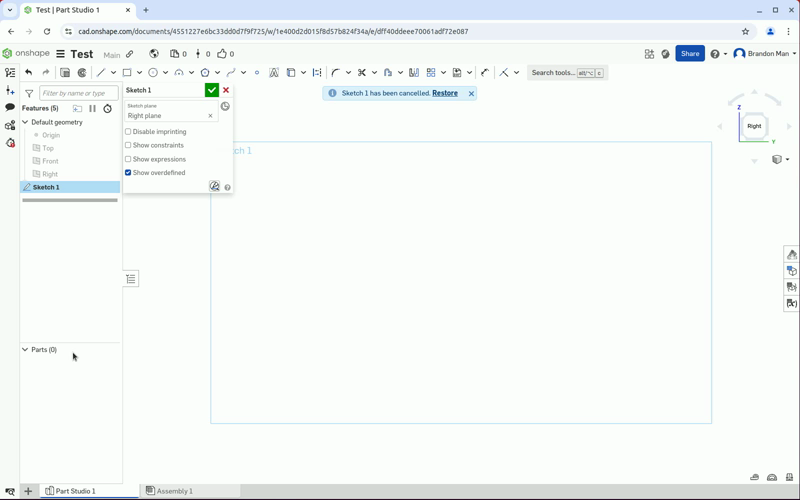
key_down(shift)
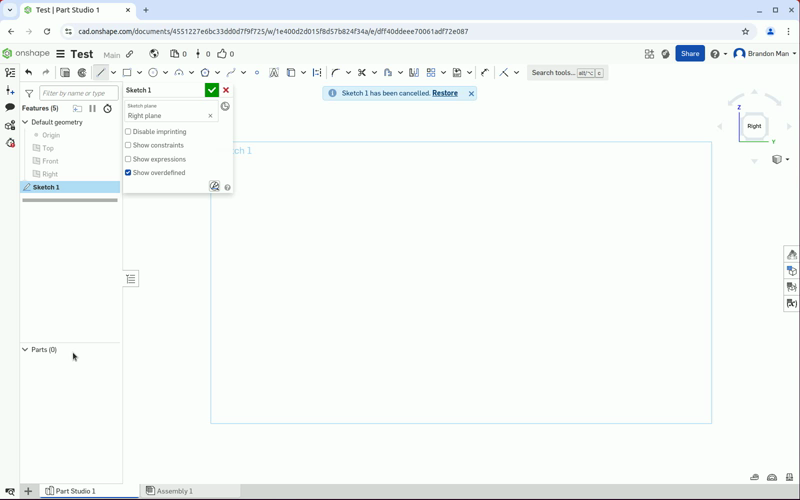
mouse_move(348, 282)
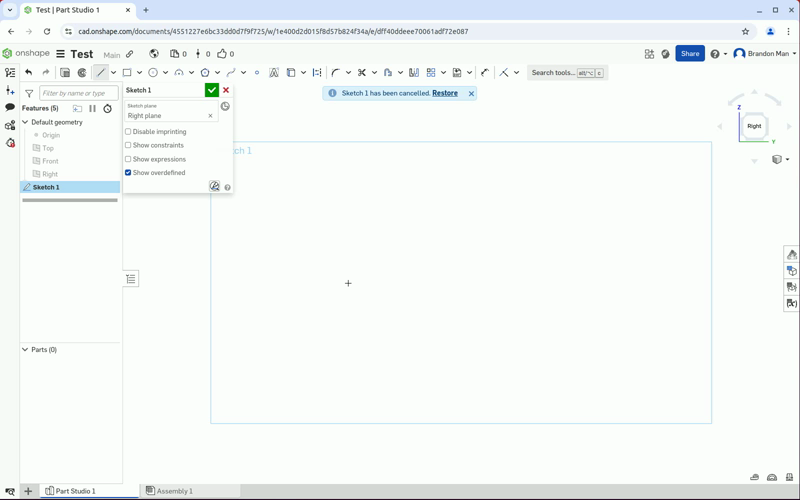
click(348, 282)
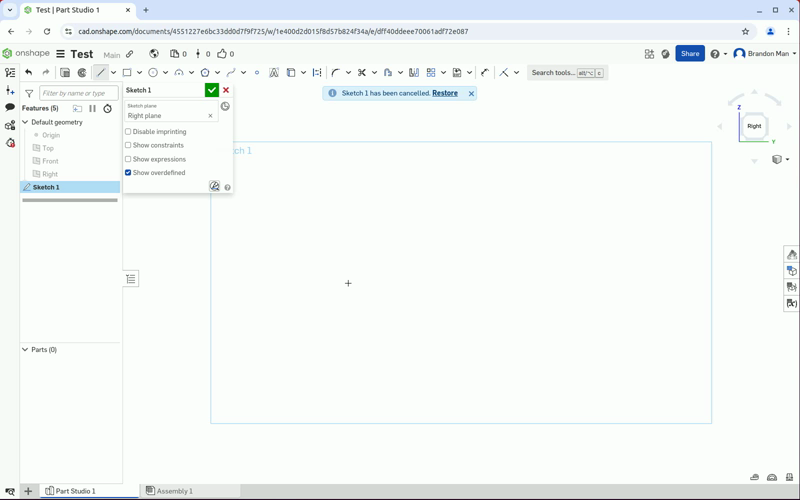
key_up(shift)
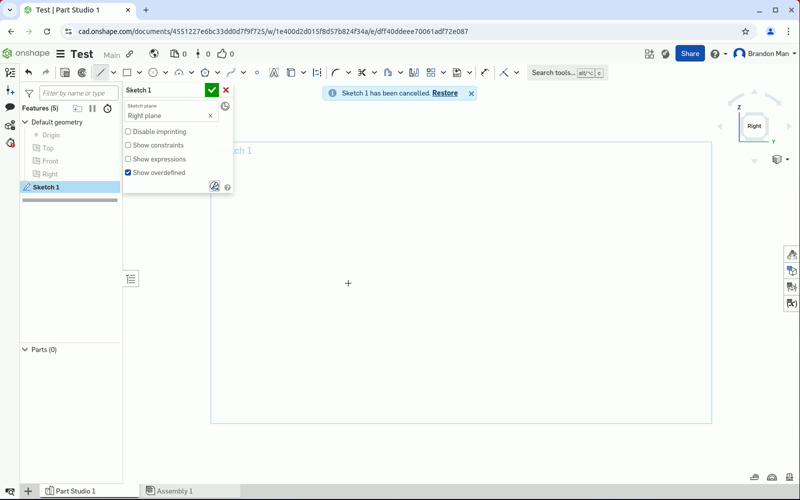
key_down(shift)
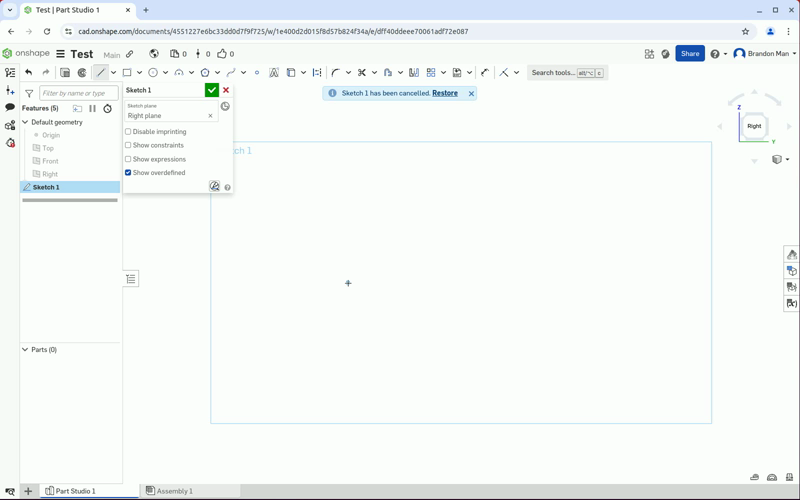
mouse_move(460, 282)
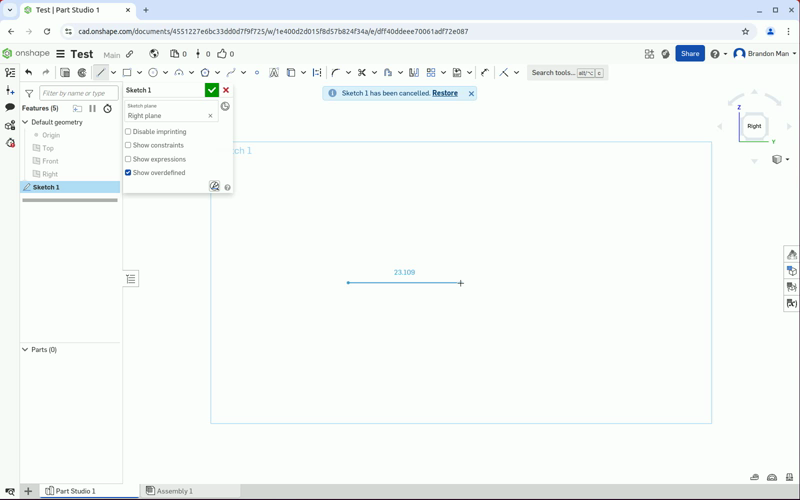
click(460, 282)
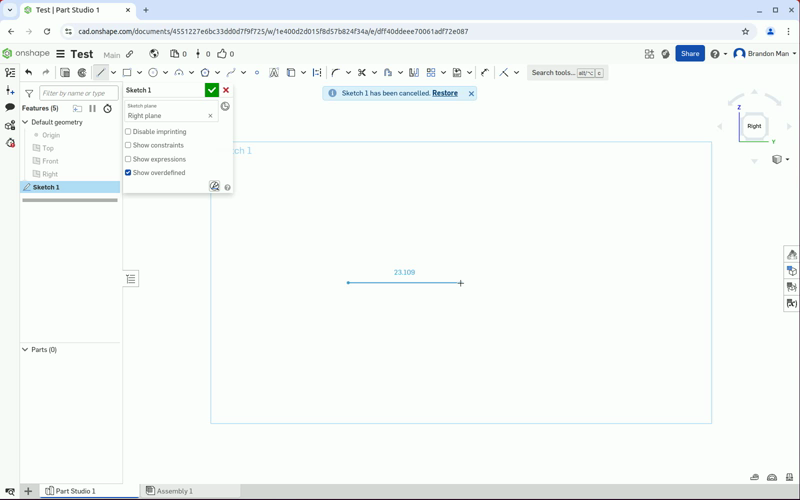
key_up(shift)
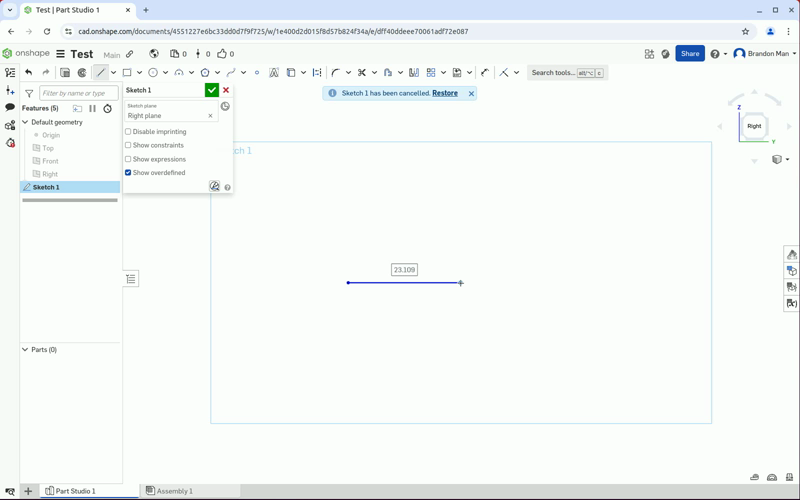
key_down(shift)
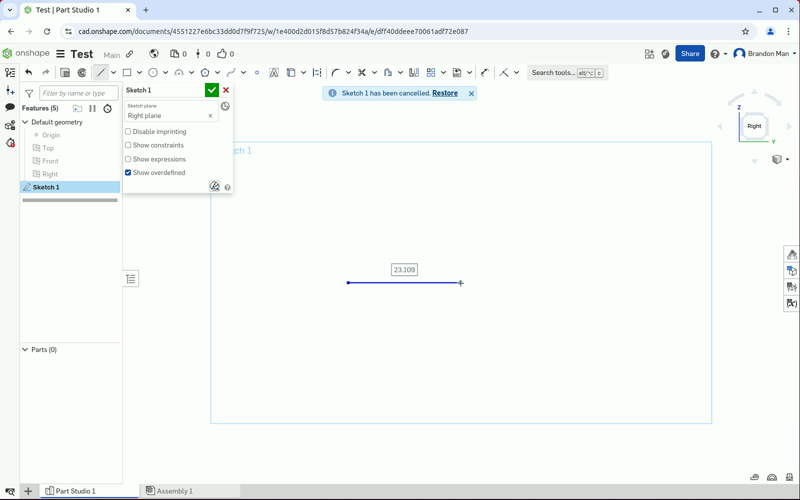
mouse_move(460, 170)
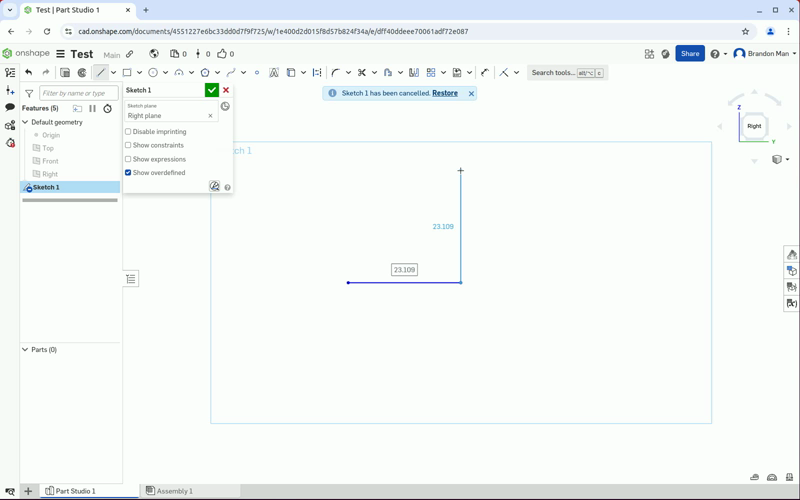
click(460, 170)
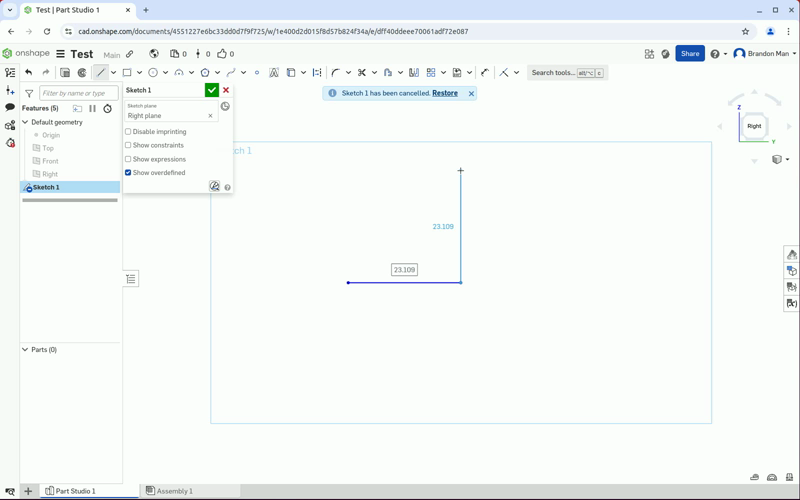
key_up(shift)
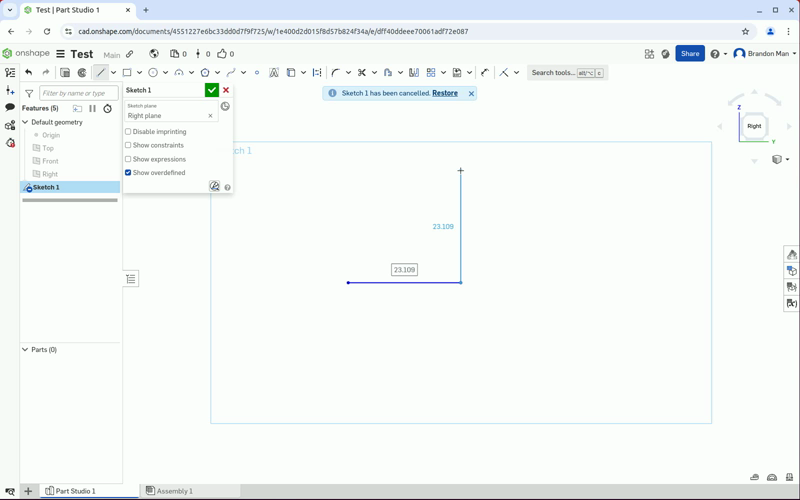
key_down(shift)
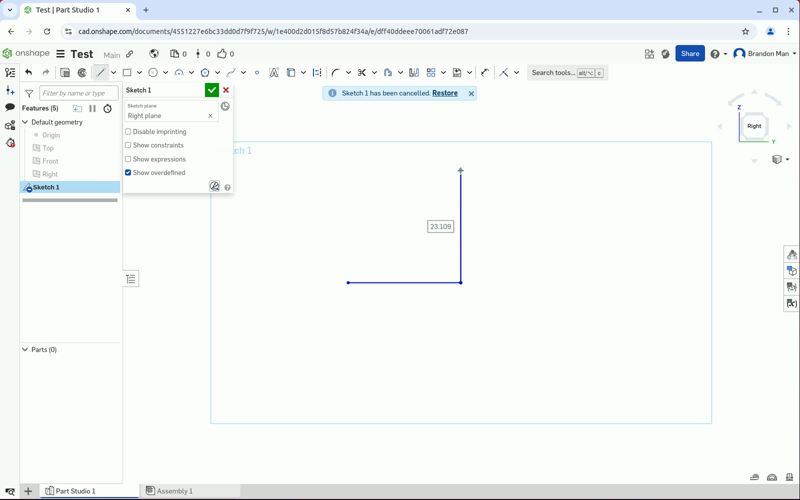
mouse_move(490, 170)
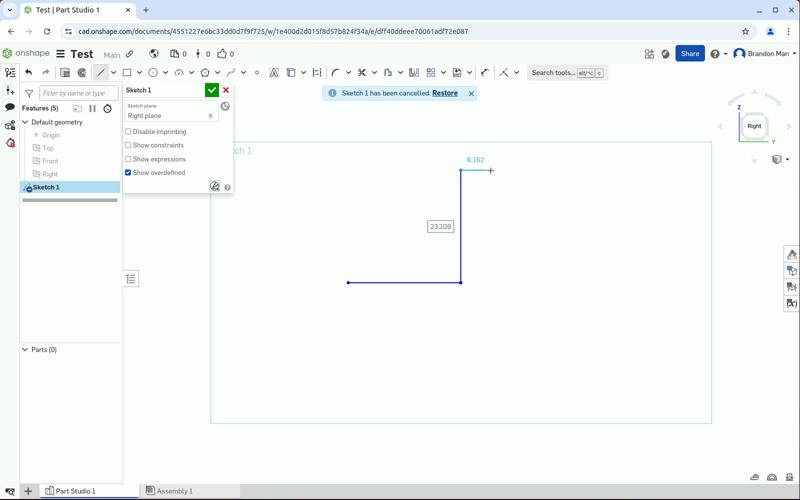
mouse_move(404, 170)
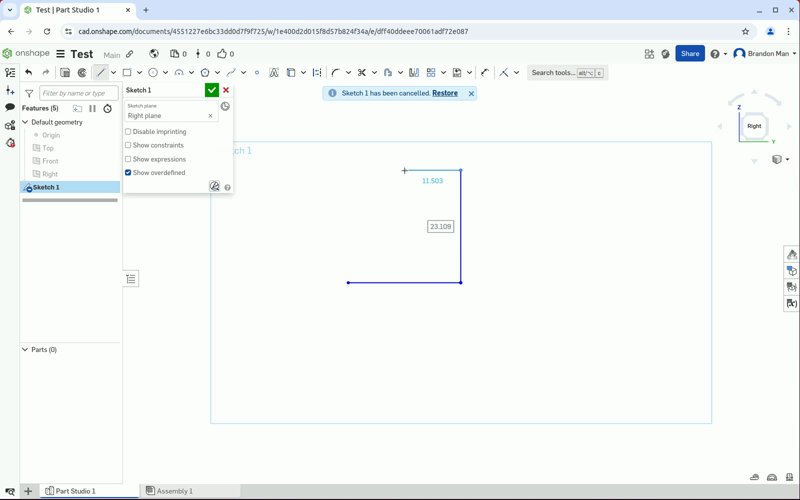
click(404, 170)
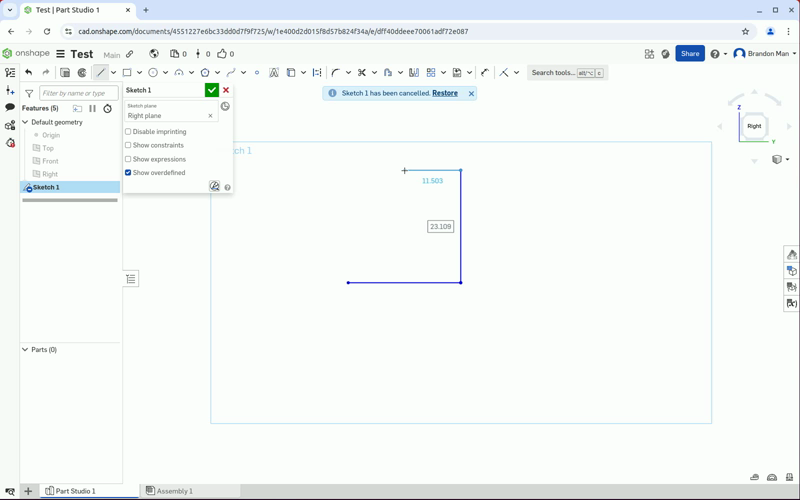
key_up(shift)
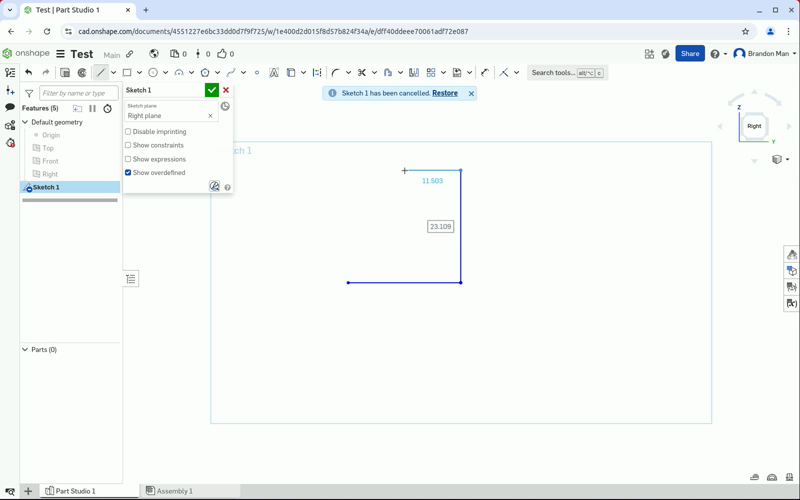
key_down(shift)
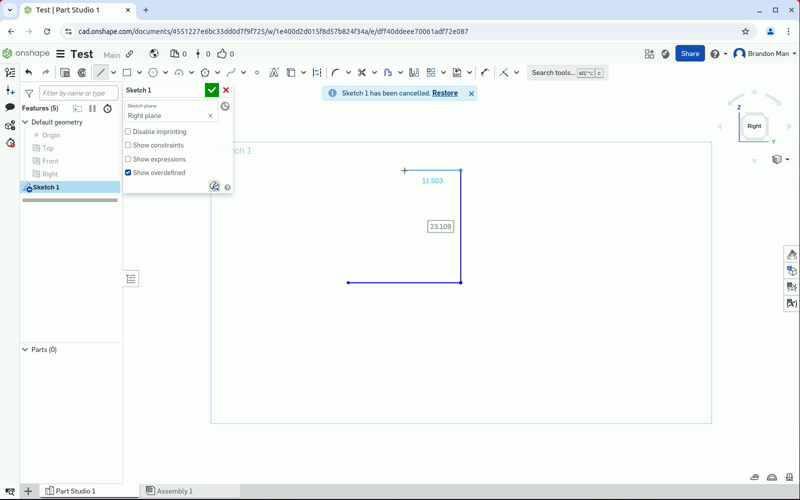
mouse_move(348, 226)
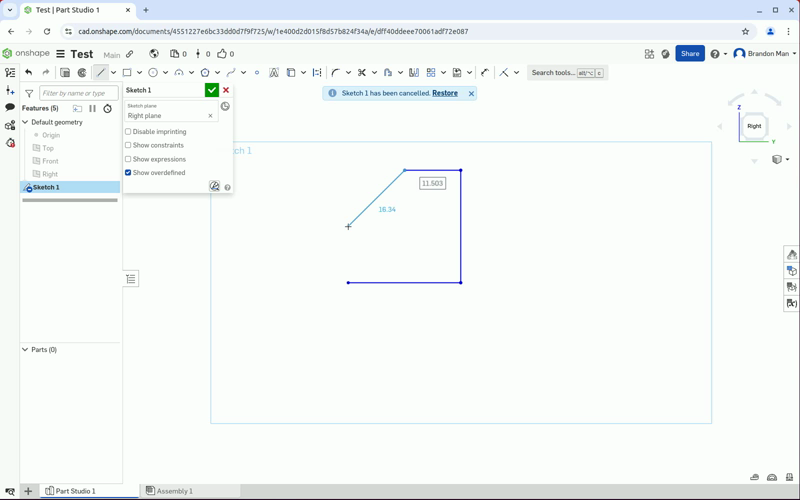
click(348, 226)
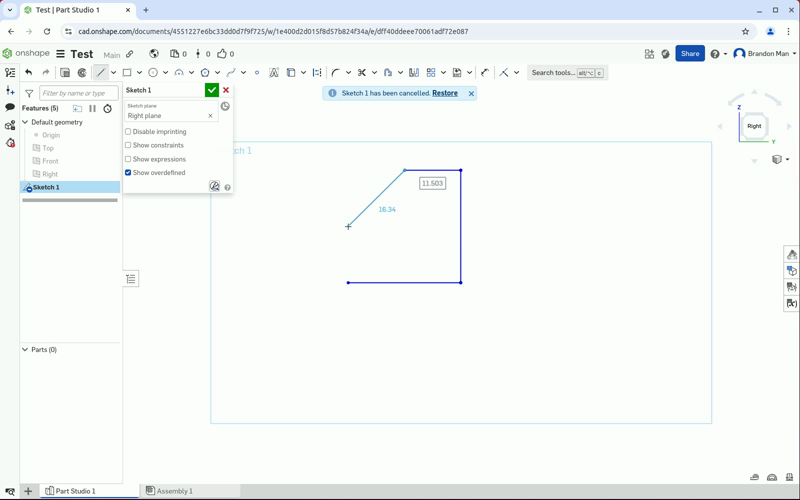
key_up(shift)
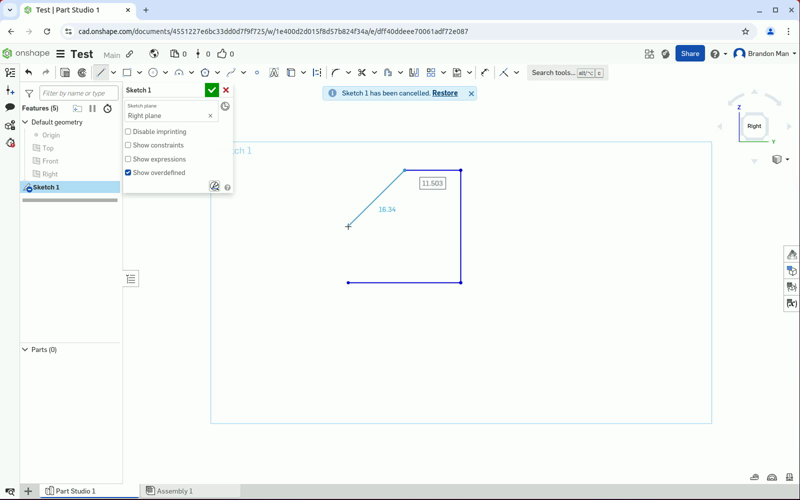
mouse_move(378, 226)
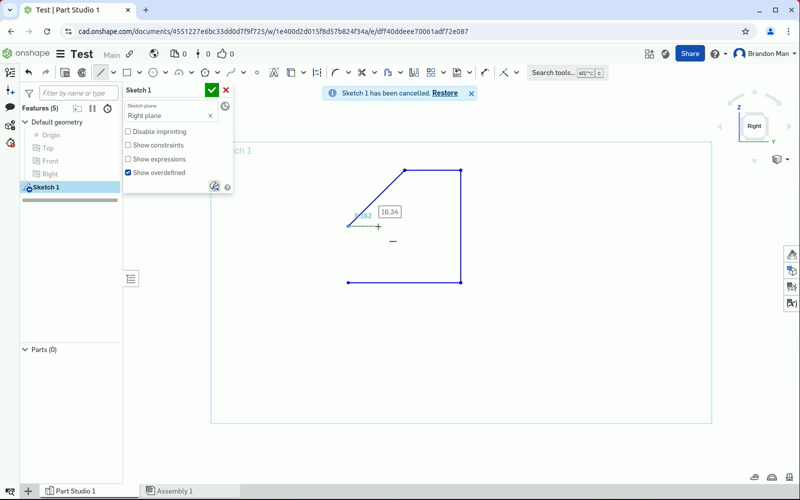
key_down(shift)
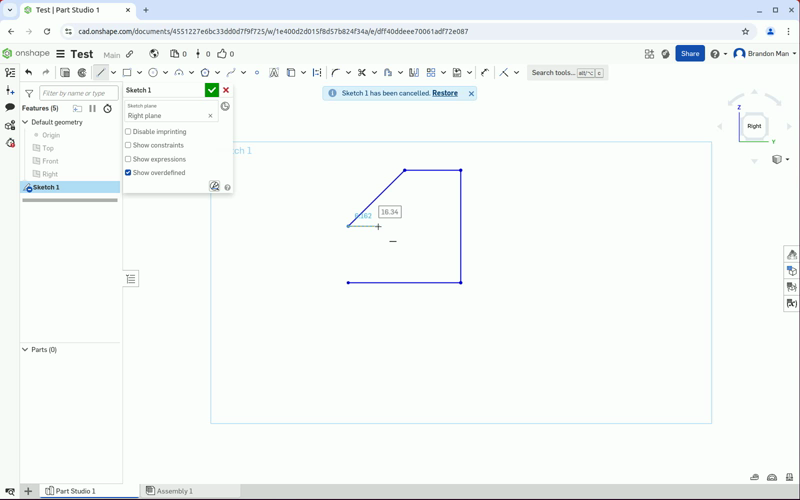
mouse_move(348, 282)
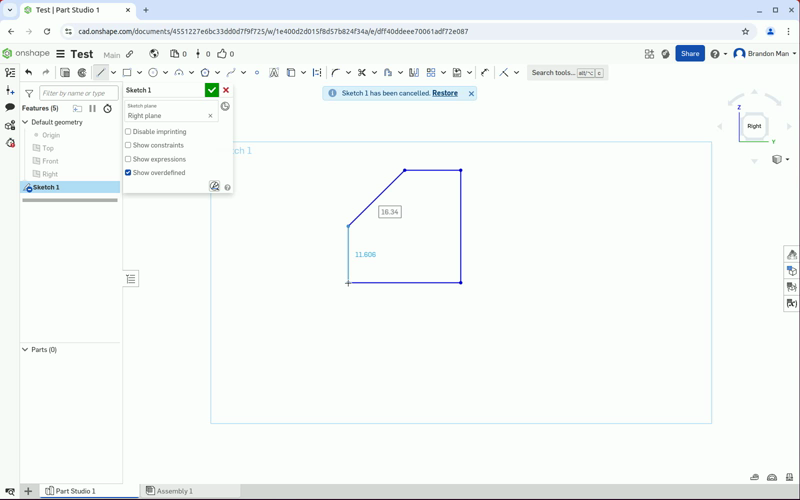
key_up(shift)
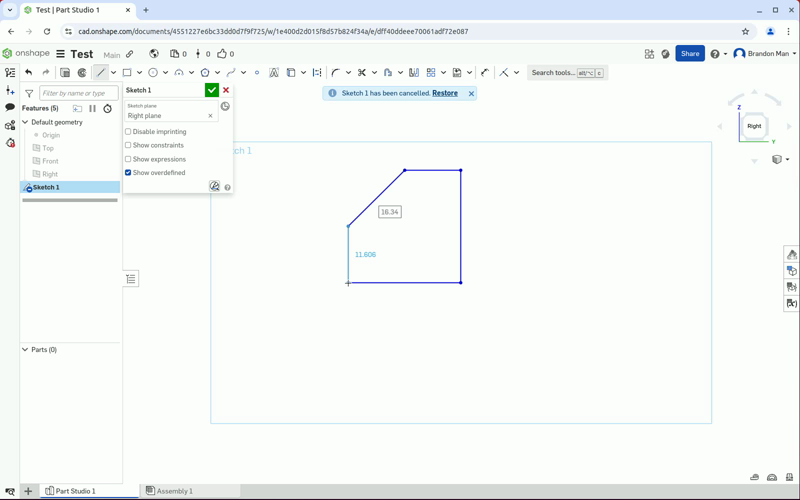
click(348, 282)
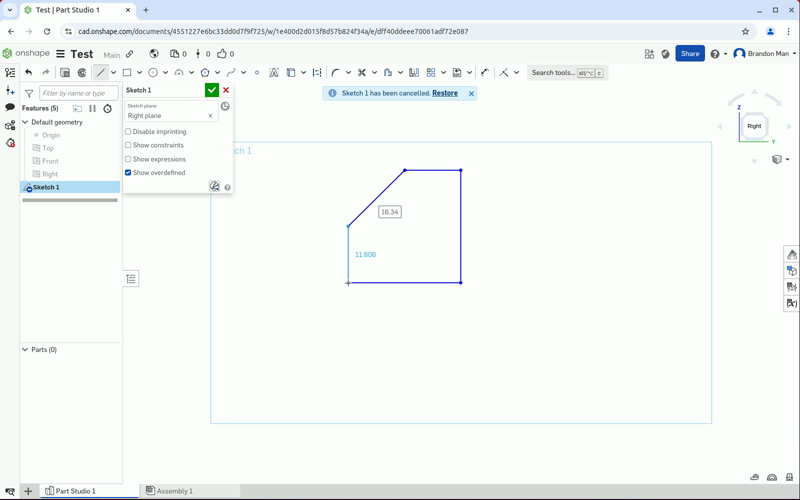
key(esc)
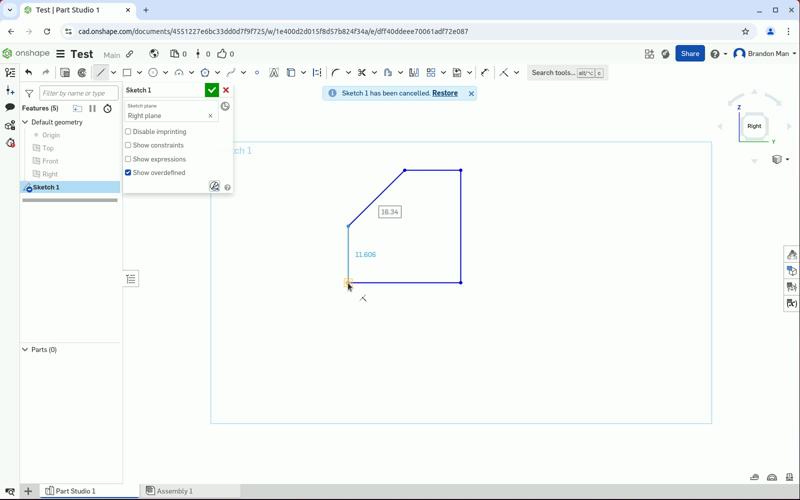
mouse_move(424, 249)
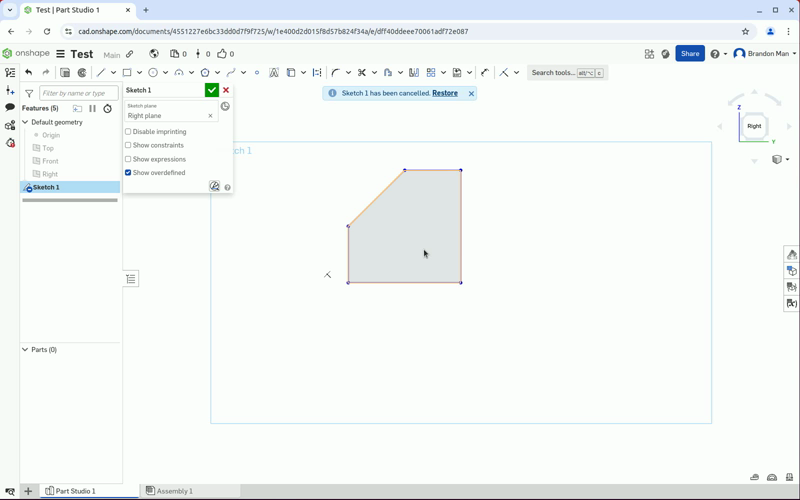
click(424, 249)
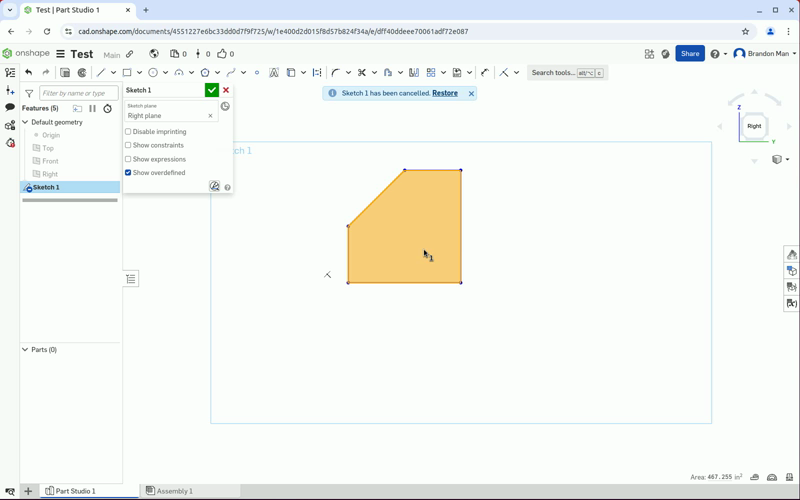
mouse_move(73, 352)
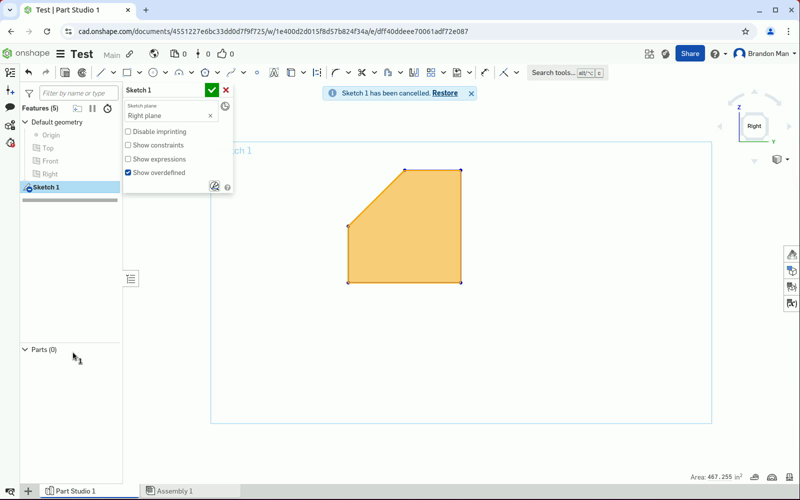
key(shift+y)
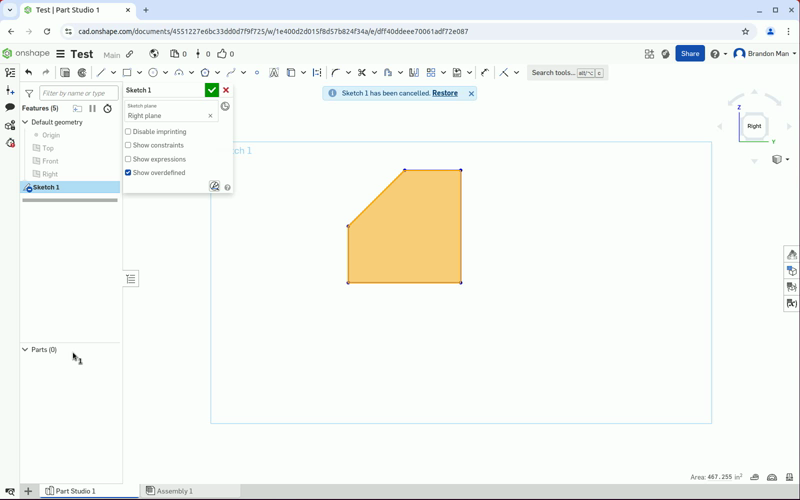
key(shift+e)
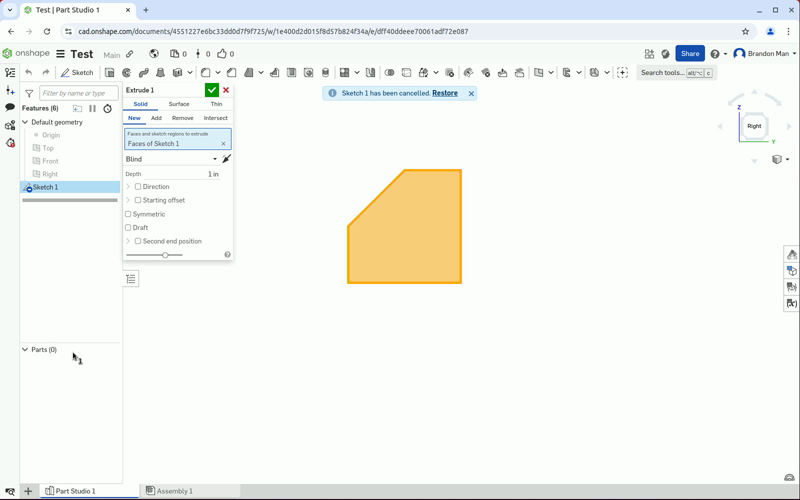
mouse_move(143, 106)
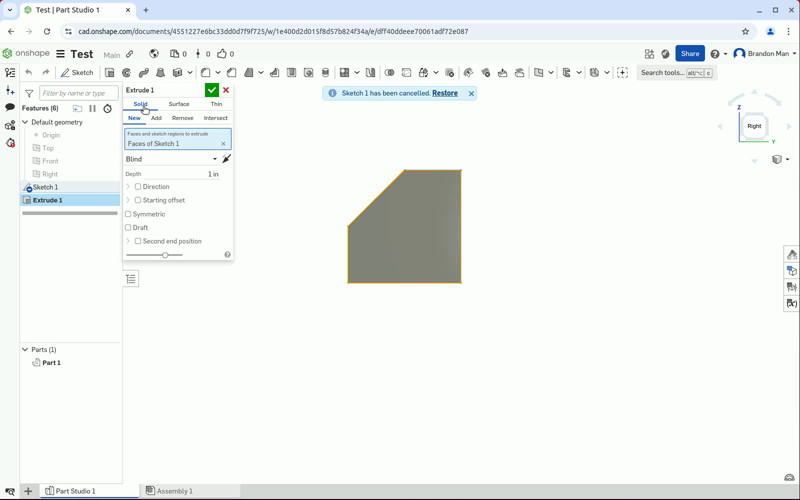
click(143, 106)
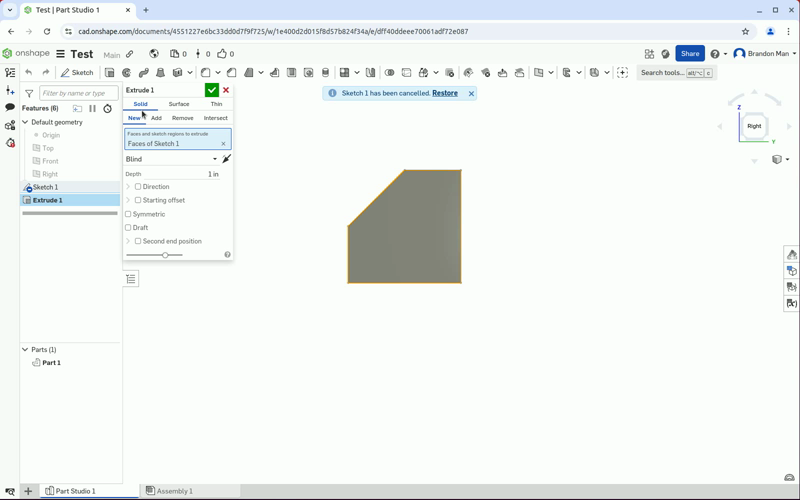
mouse_move(137, 120)
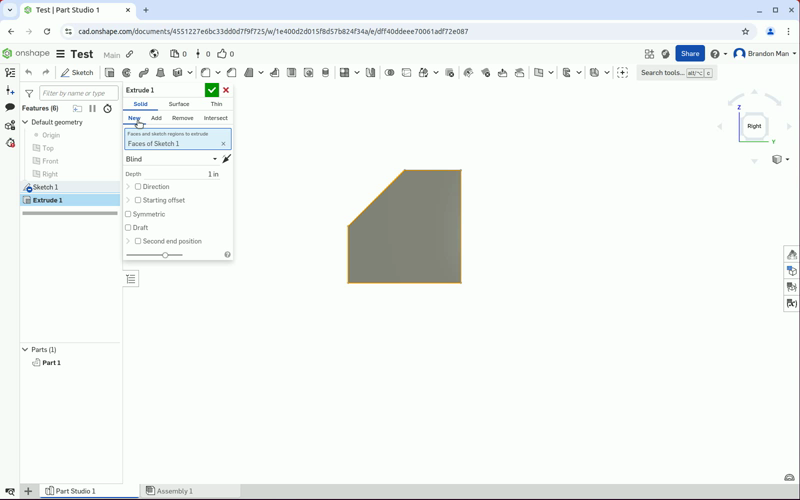
click(137, 120)
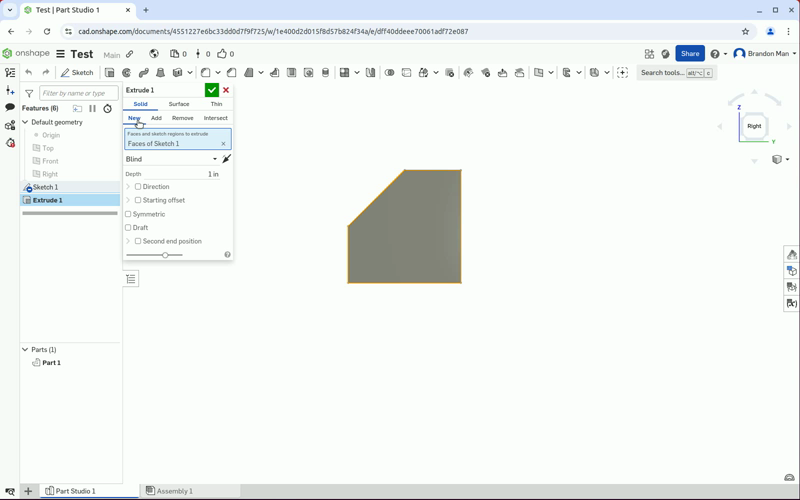
key(tab, 4)
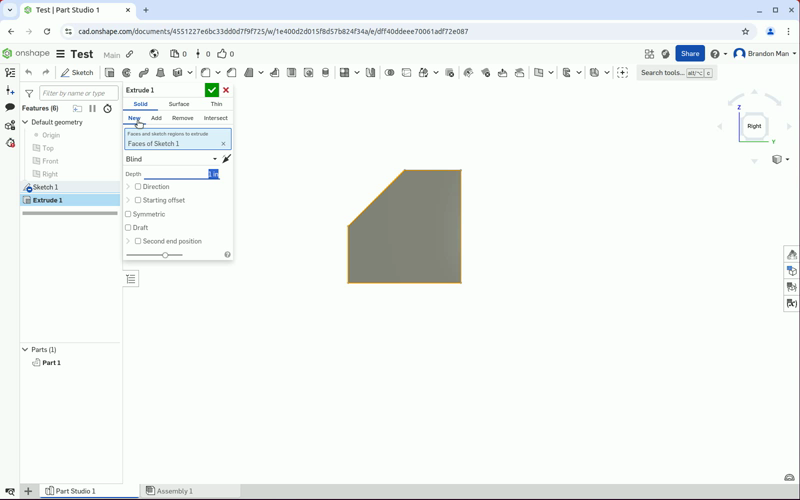
text(23.108)
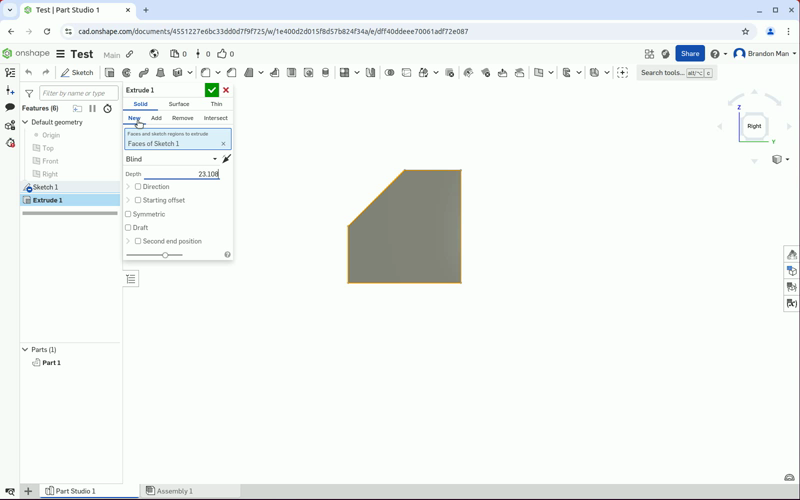
key(enter)
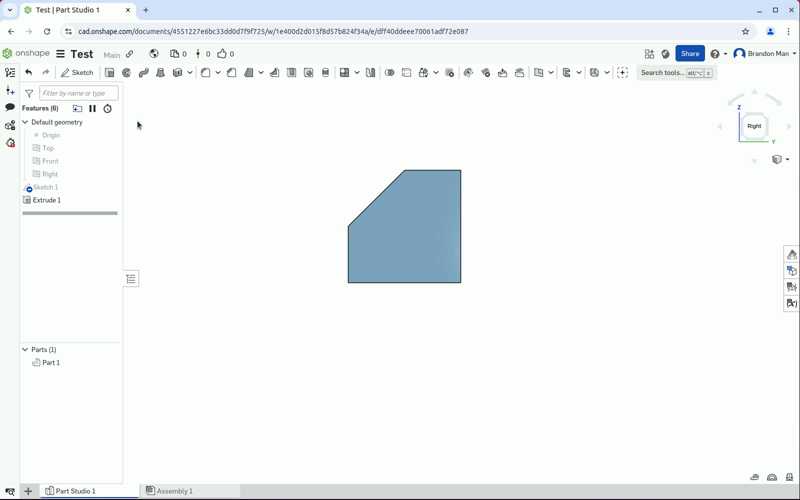
key(shift+h)
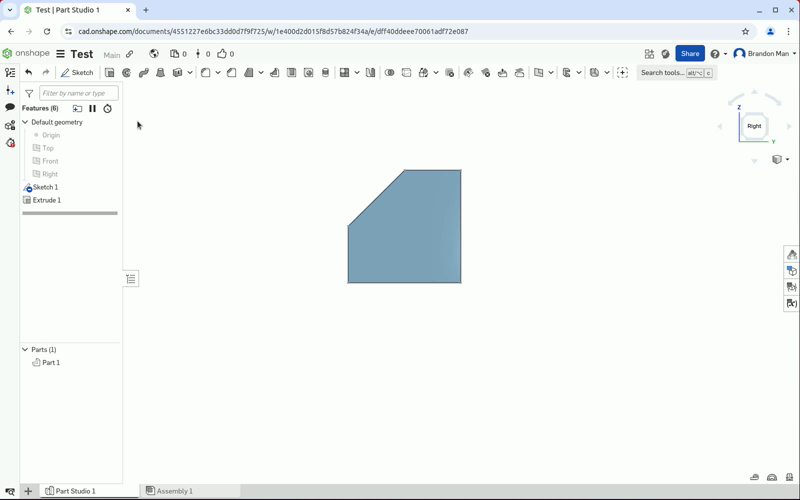
key(shift+h)
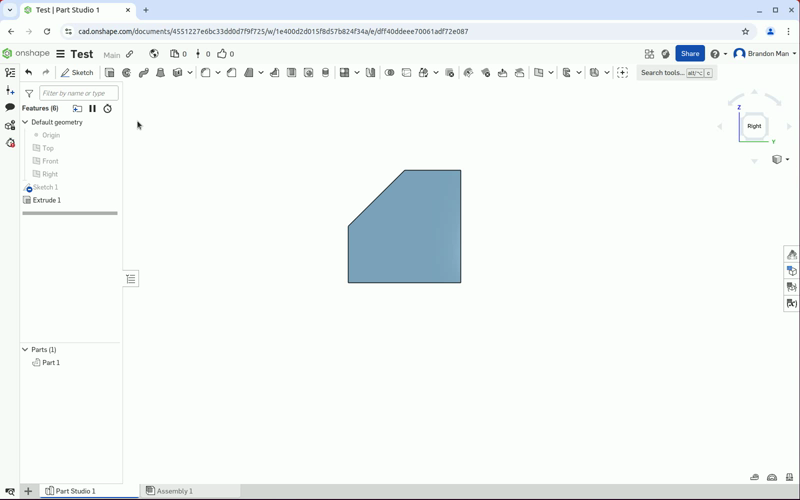
mouse_move(73, 189)
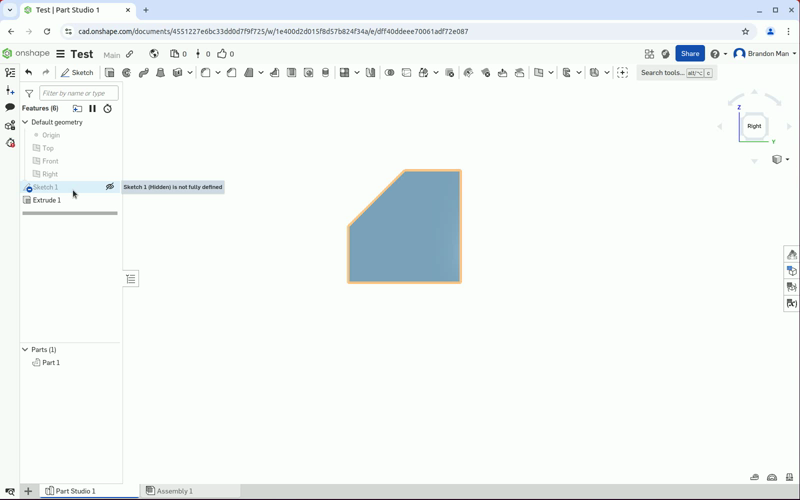
click(73, 189)
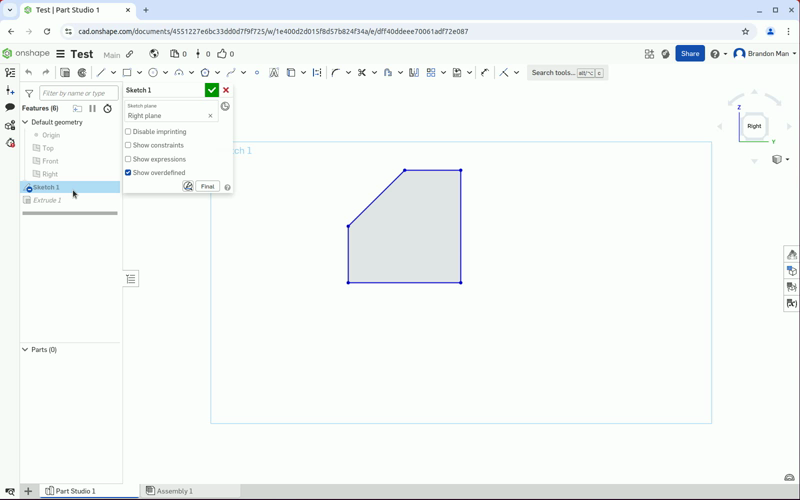
mouse_move(229, 92)
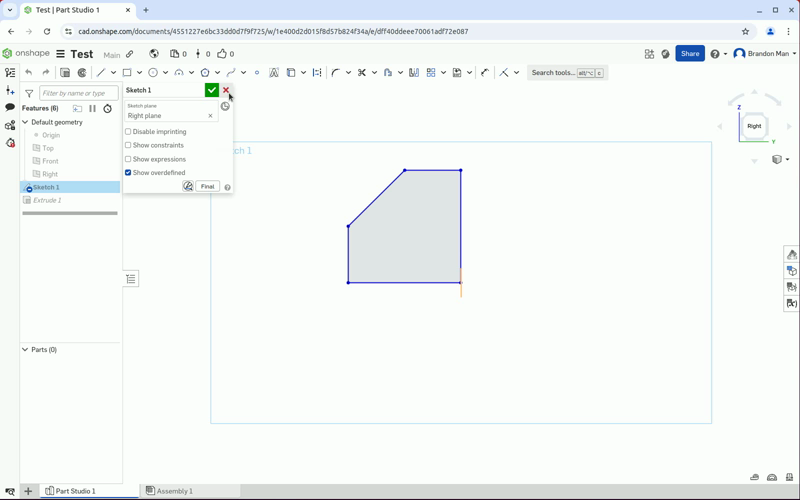
click(229, 92)
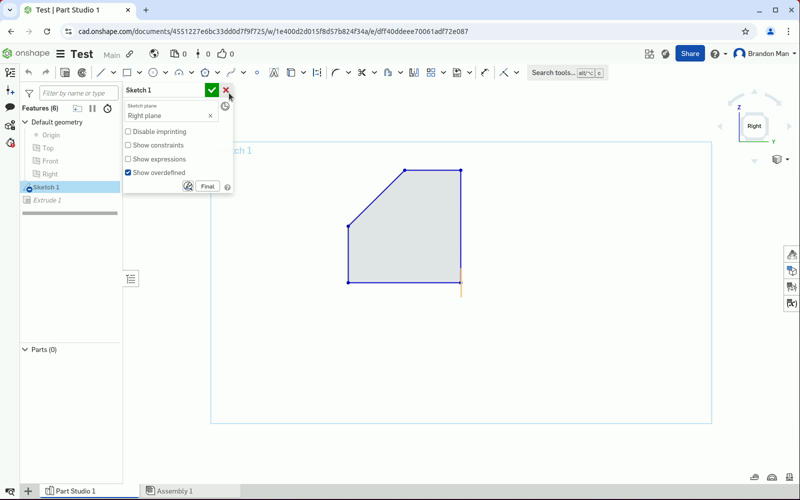
key(shift+s)
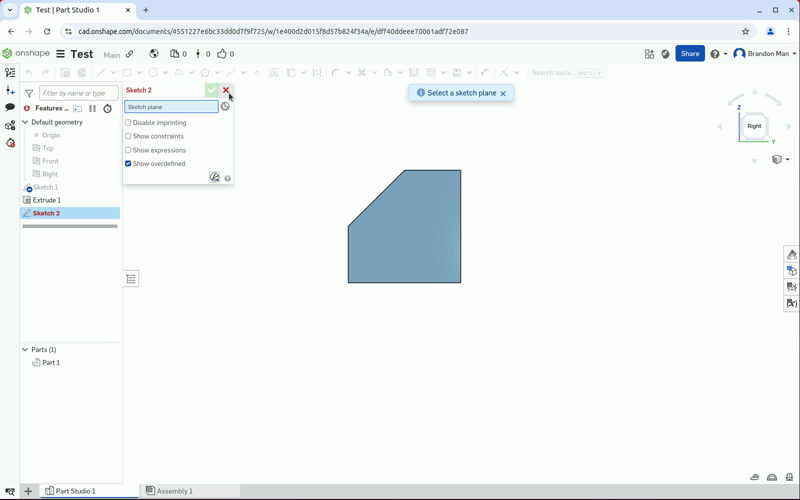
mouse_move(73, 176)
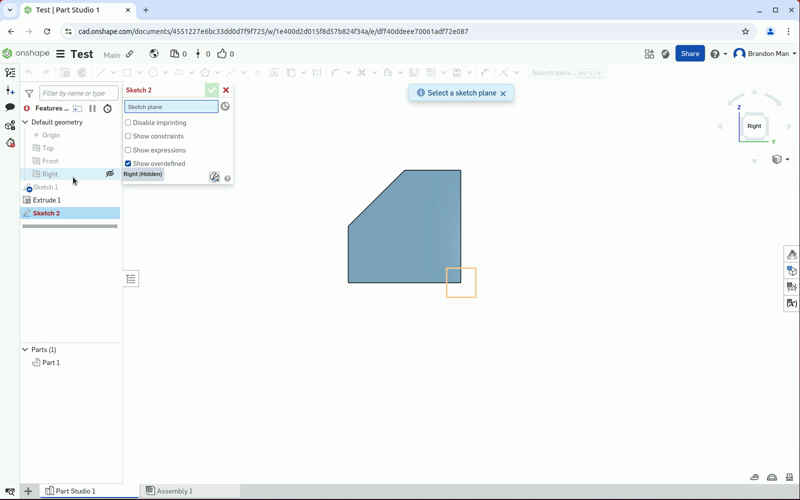
click(73, 176)
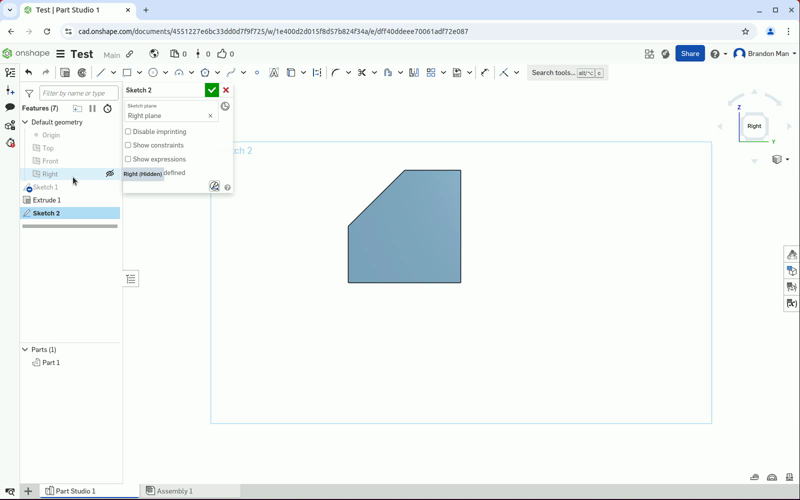
mouse_move(73, 352)
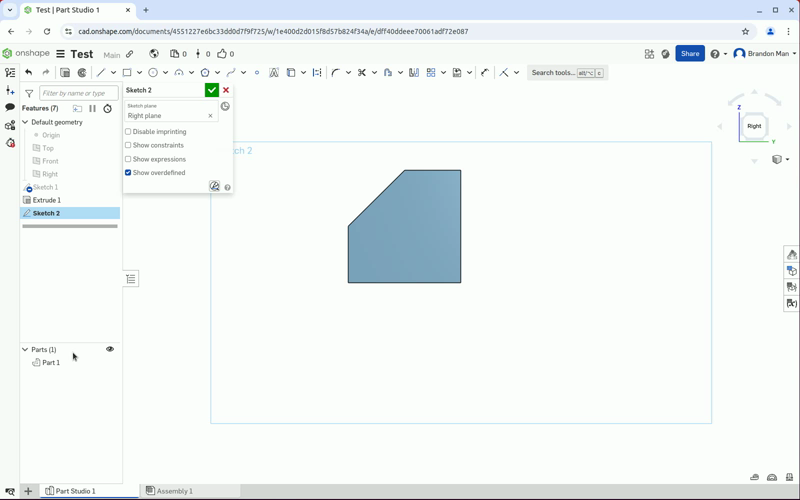
key(y)
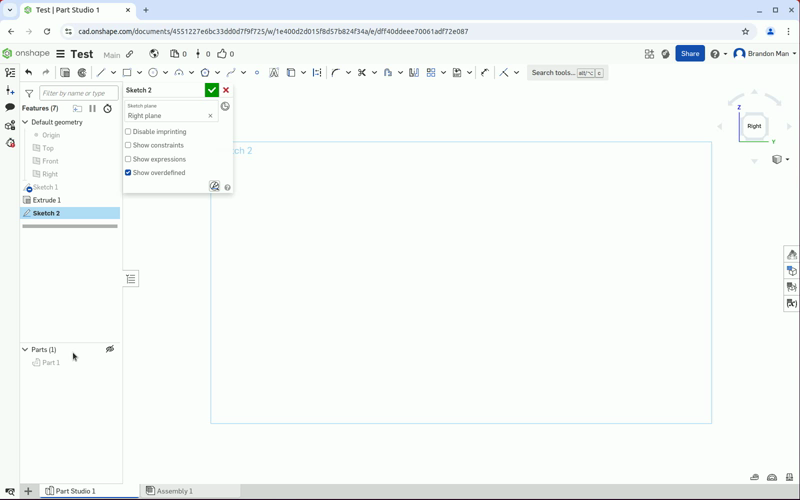
key(l)
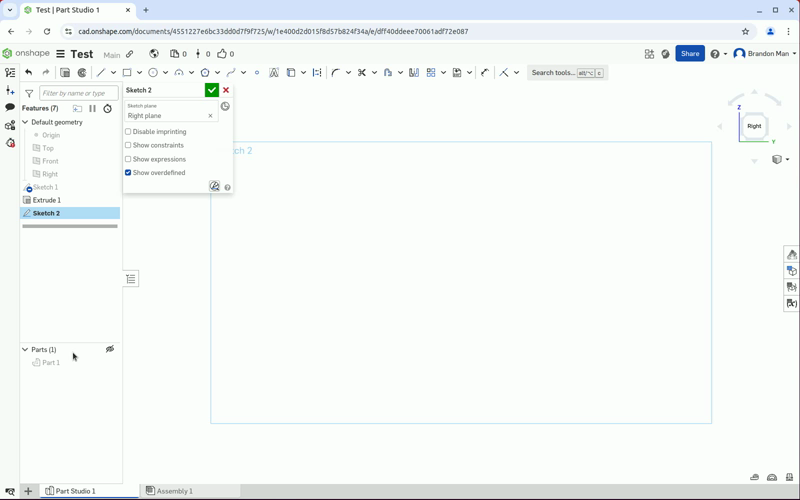
key_down(shift)
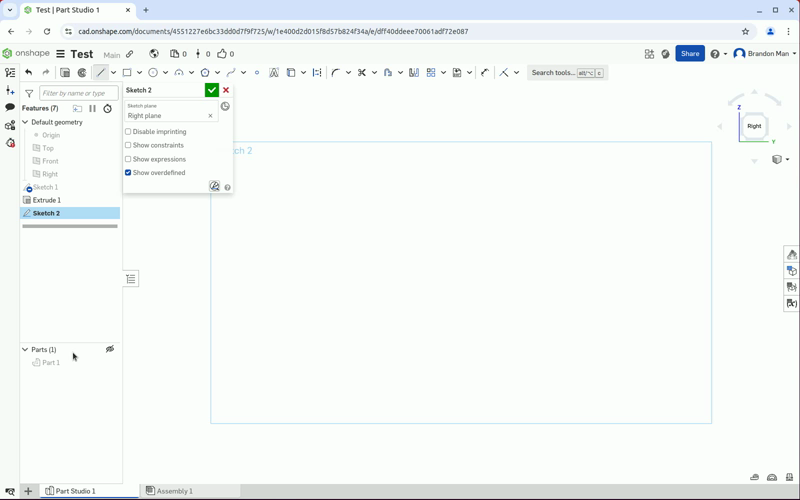
mouse_move(348, 282)
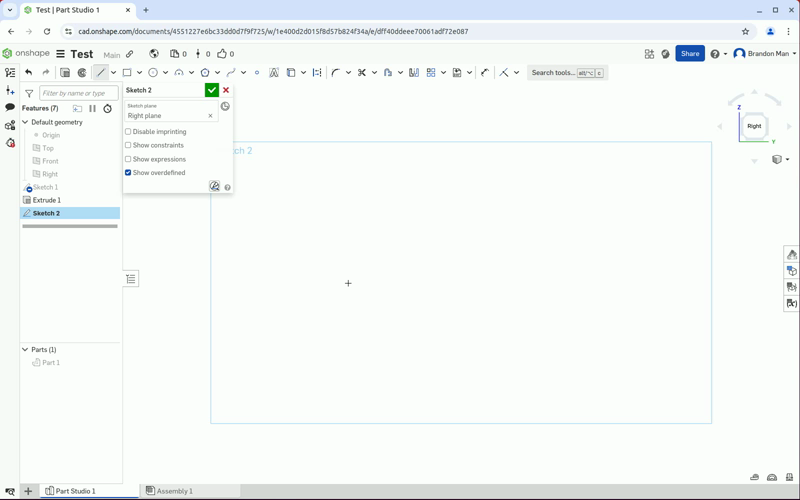
click(348, 282)
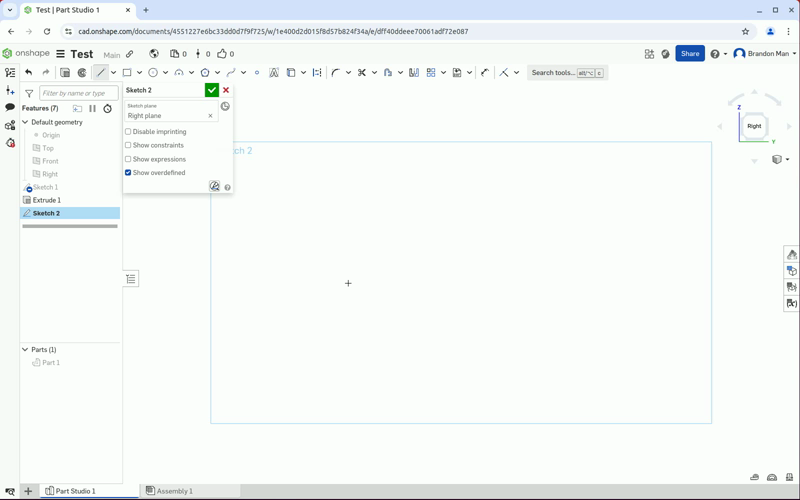
key_up(shift)
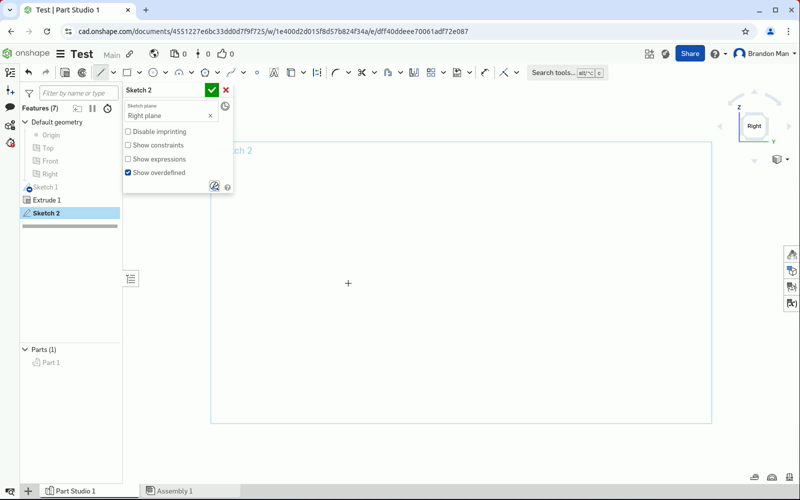
key_down(shift)
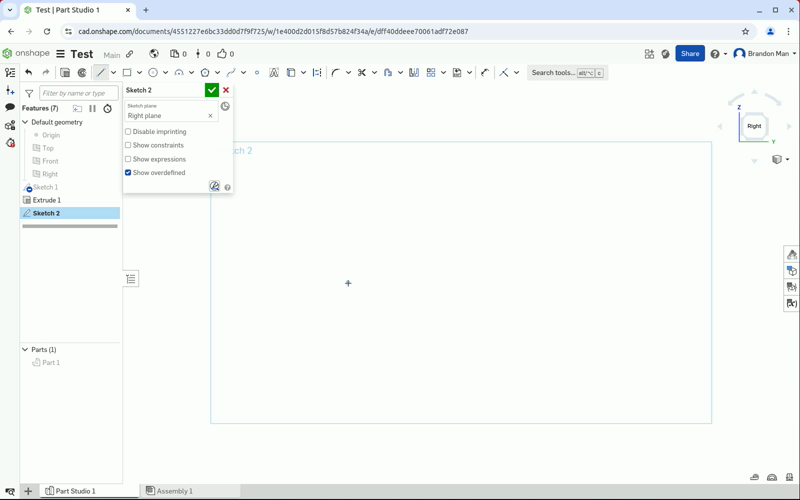
mouse_move(378, 282)
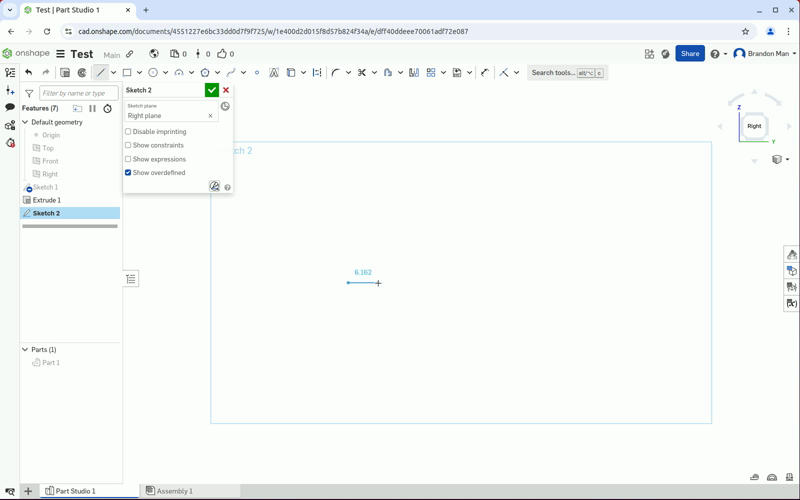
mouse_move(377, 282)
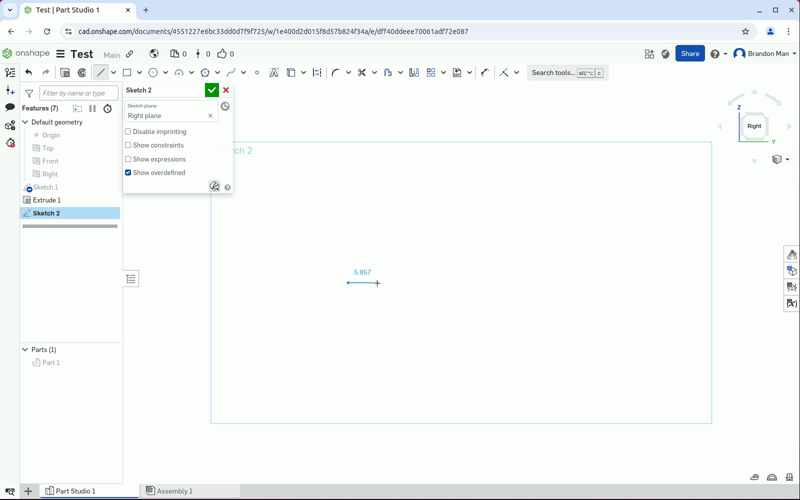
click(377, 282)
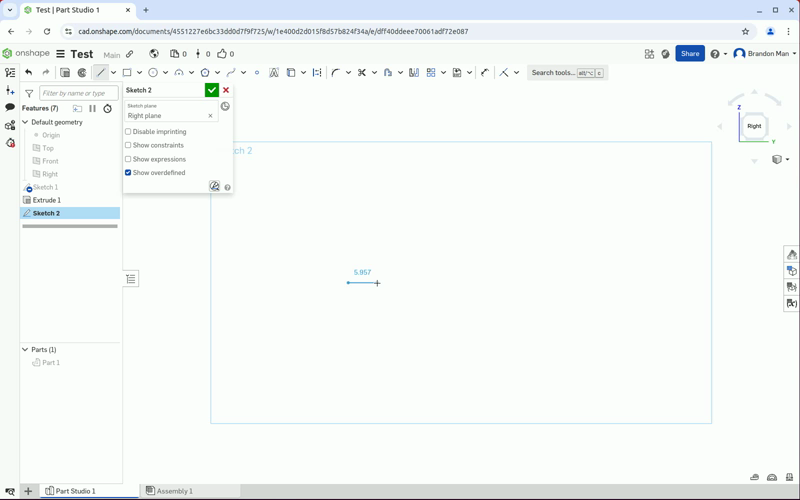
key_up(shift)
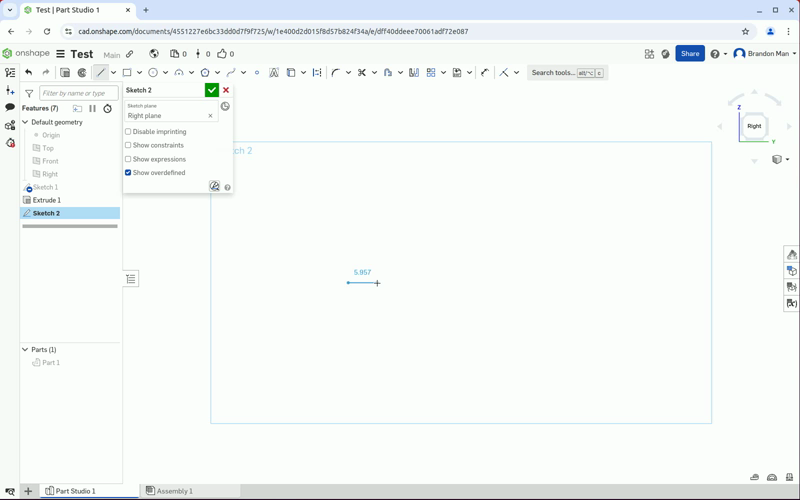
key_down(shift)
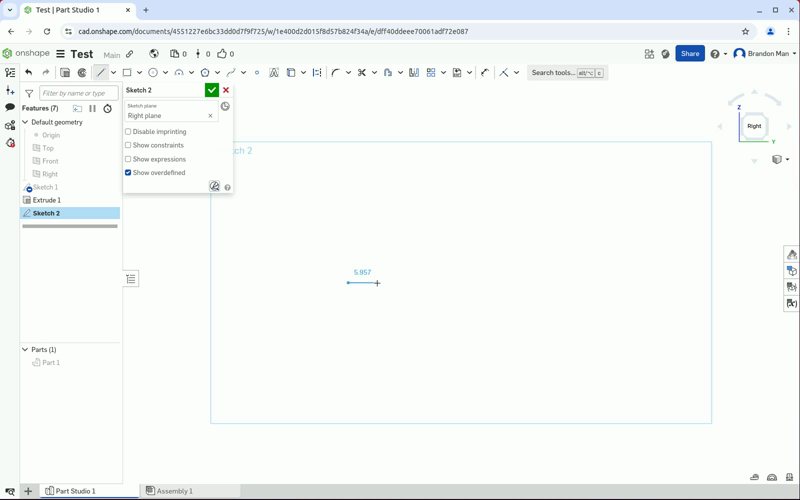
mouse_move(407, 282)
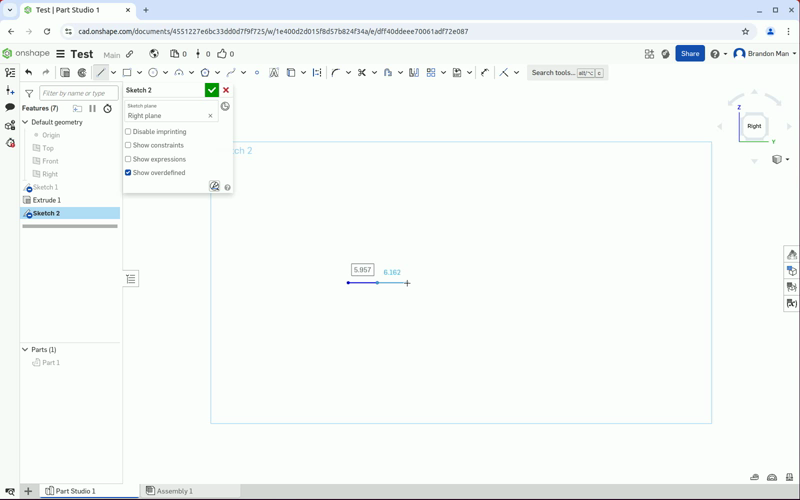
mouse_move(377, 226)
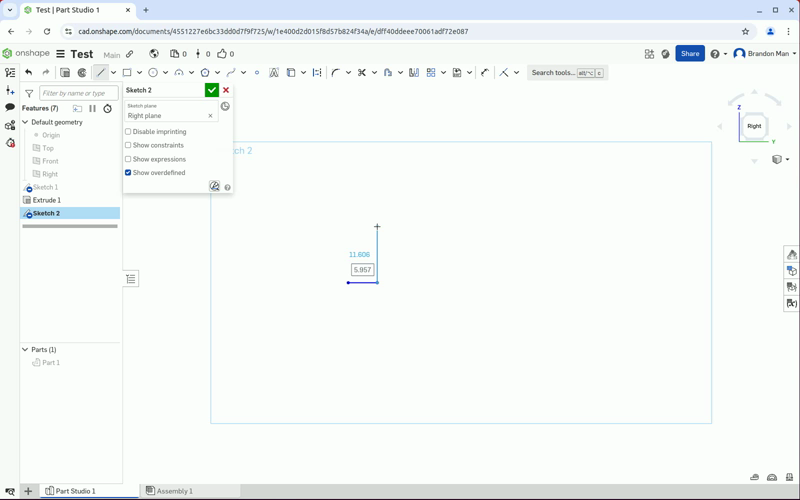
click(377, 226)
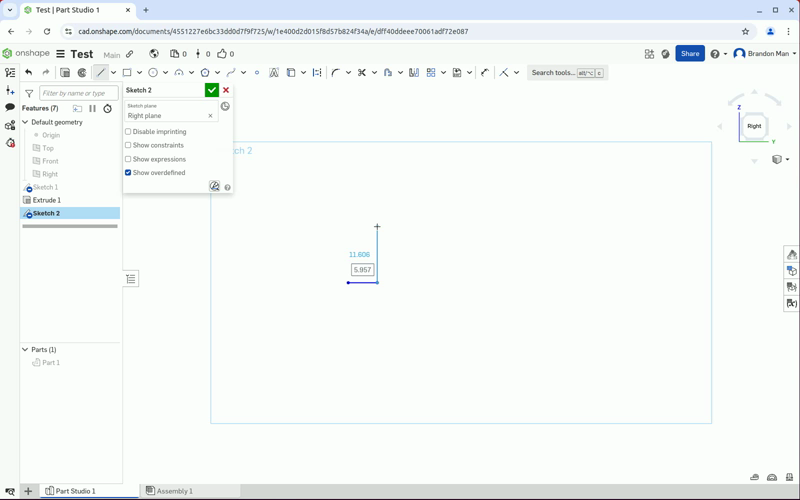
key_up(shift)
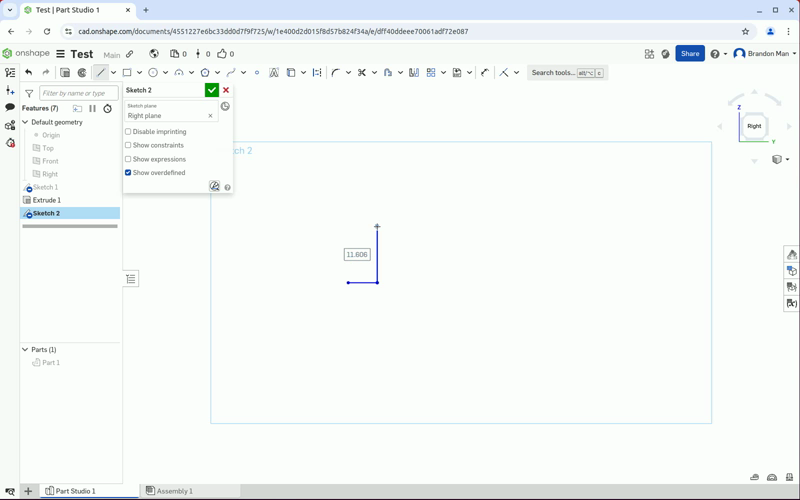
key_down(shift)
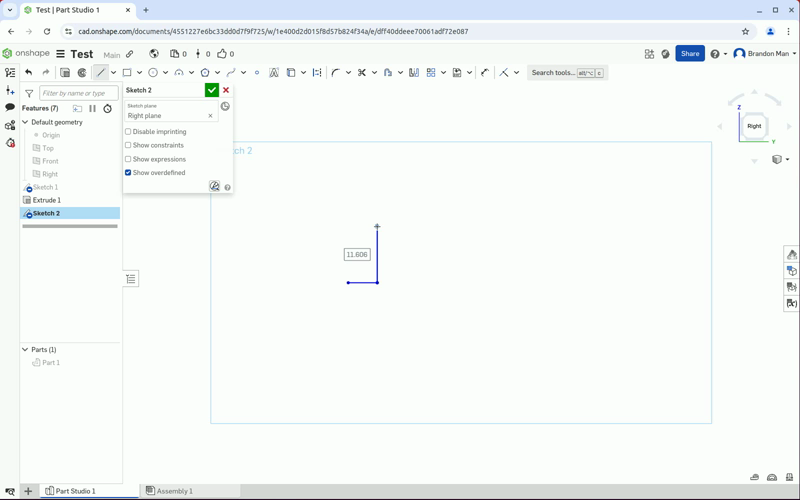
mouse_move(407, 226)
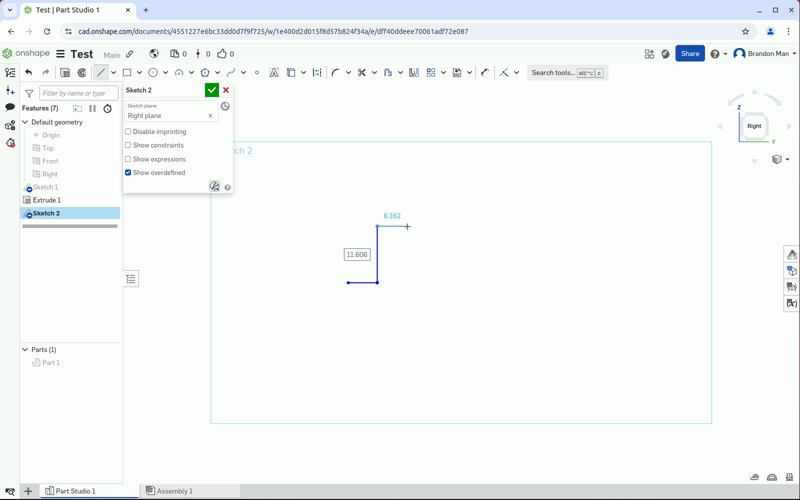
mouse_move(348, 226)
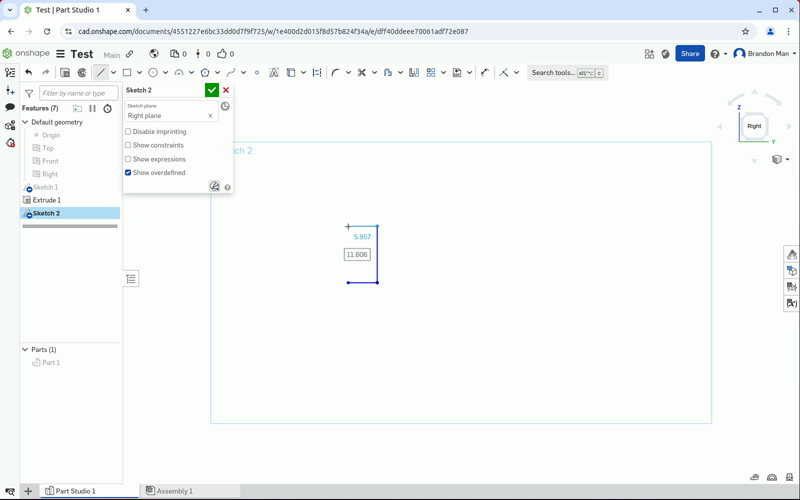
click(348, 226)
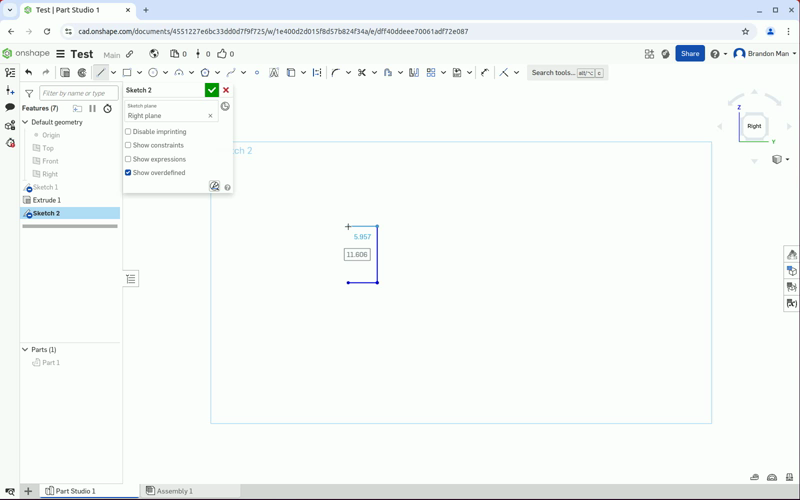
key_up(shift)
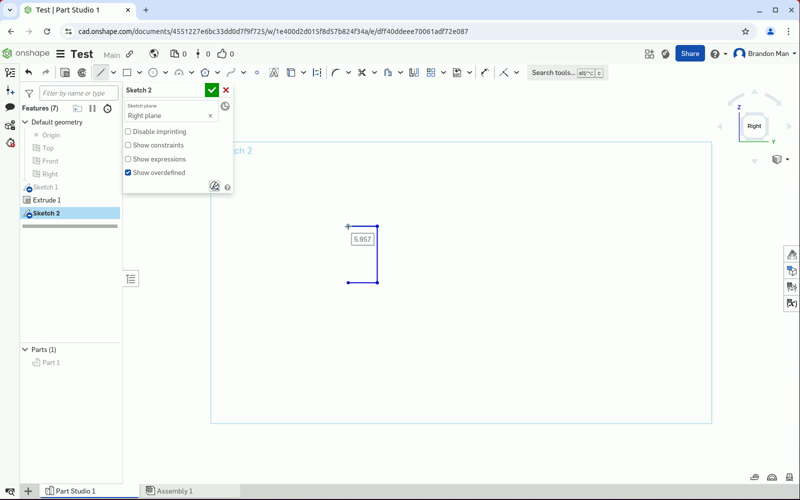
mouse_move(378, 226)
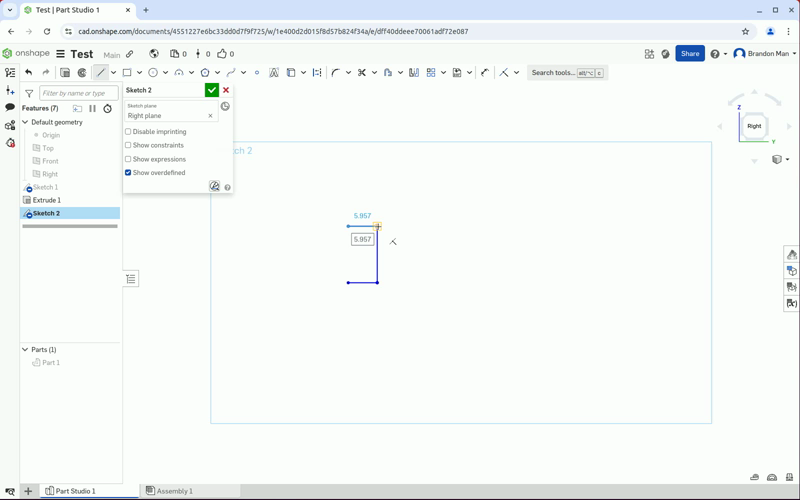
key_down(shift)
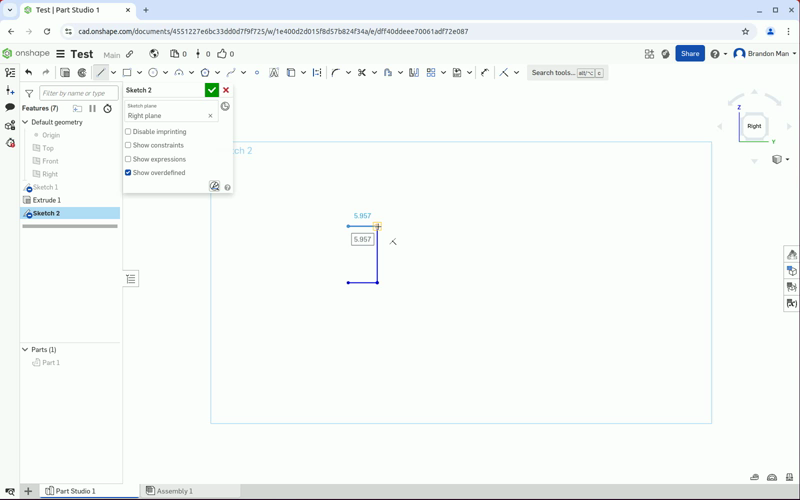
mouse_move(348, 282)
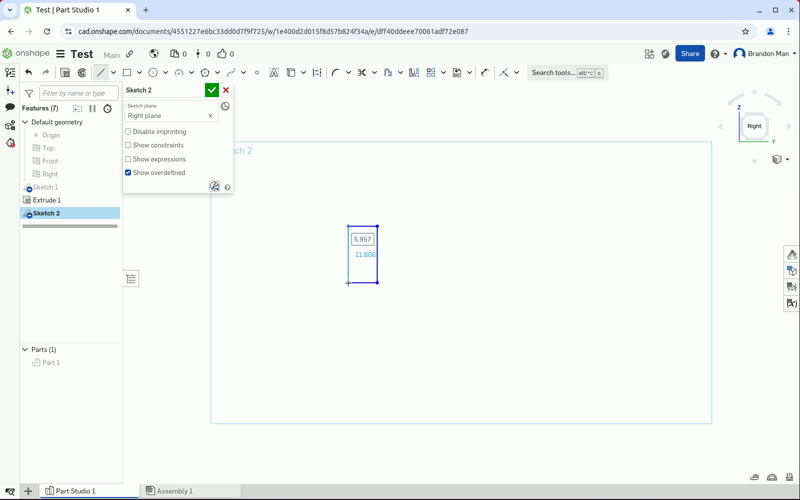
key_up(shift)
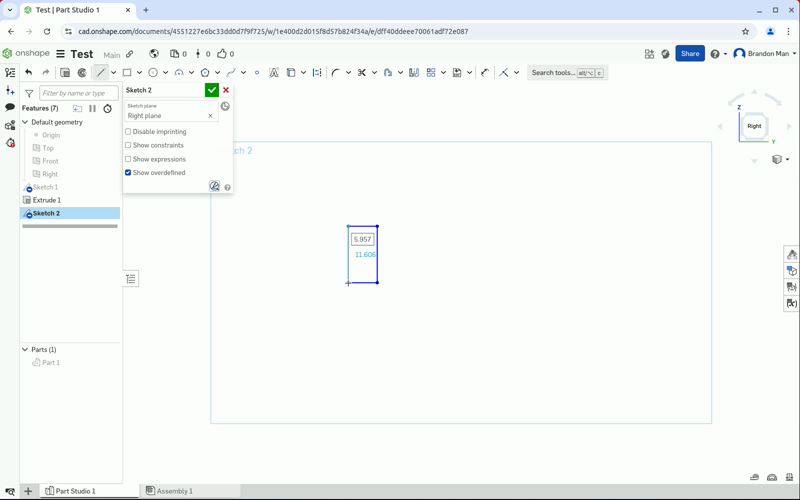
click(348, 282)
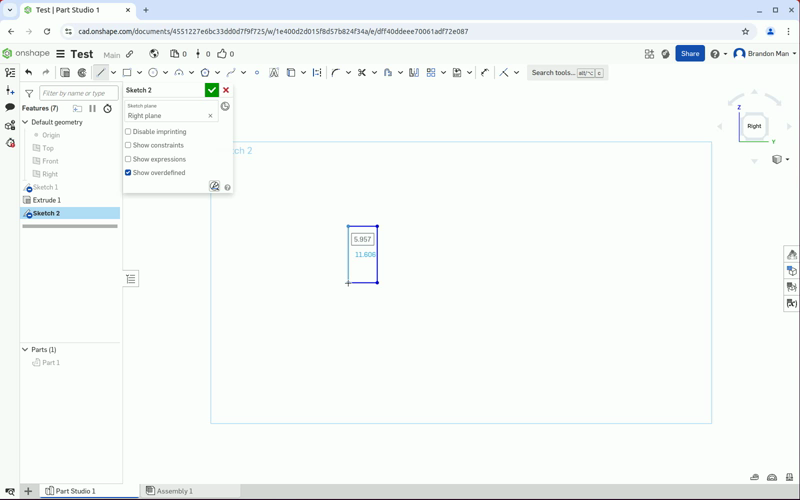
key(esc)
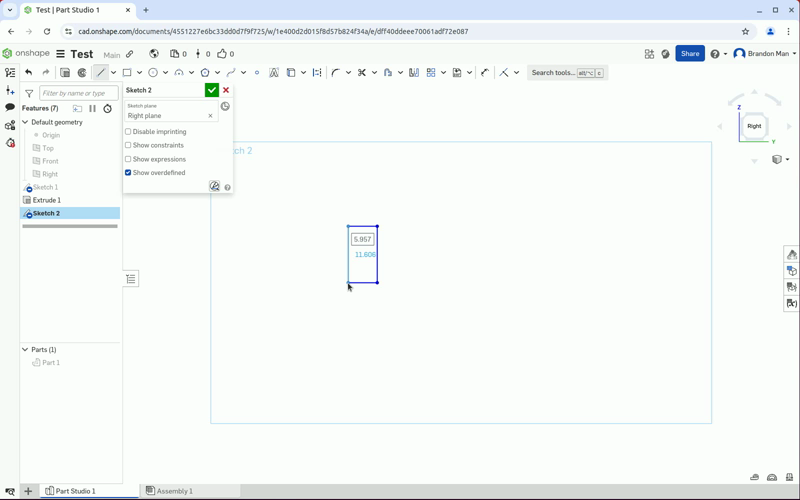
mouse_move(364, 268)
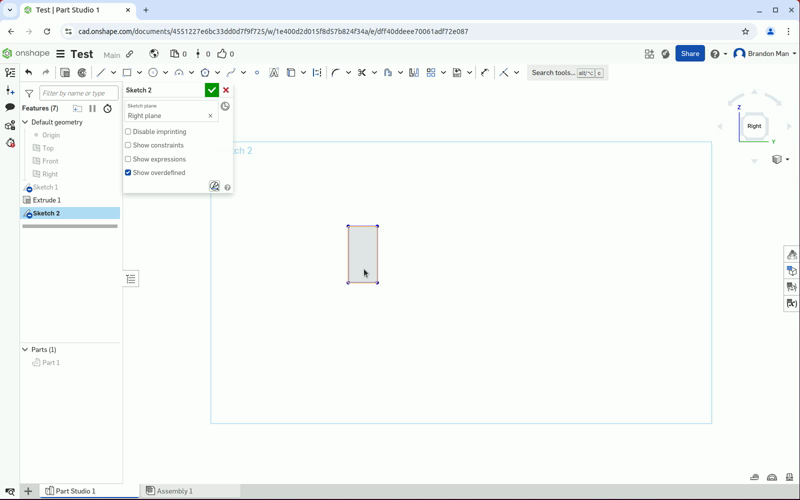
scroll(6)
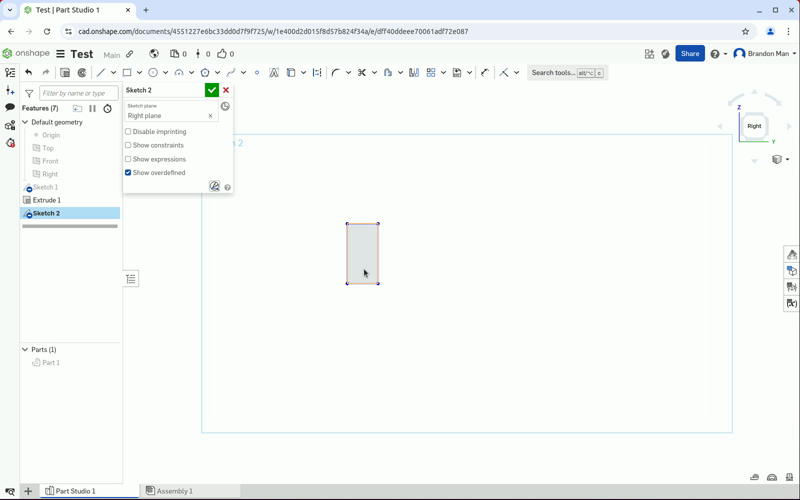
scroll(6)
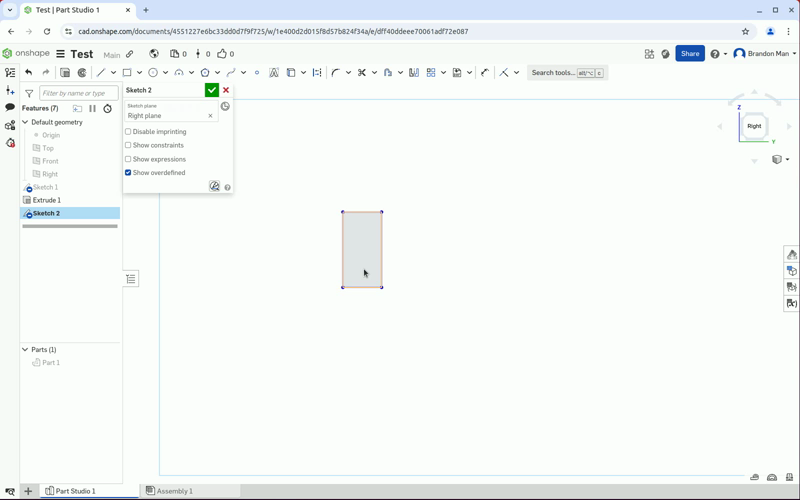
scroll(6)
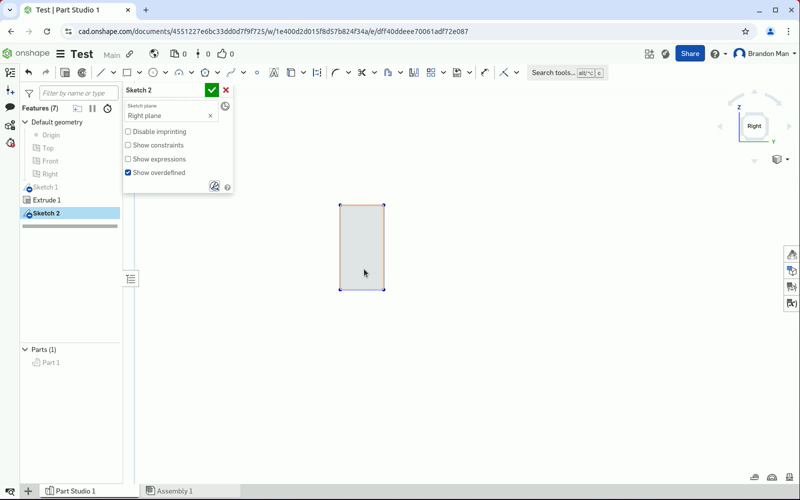
scroll(6)
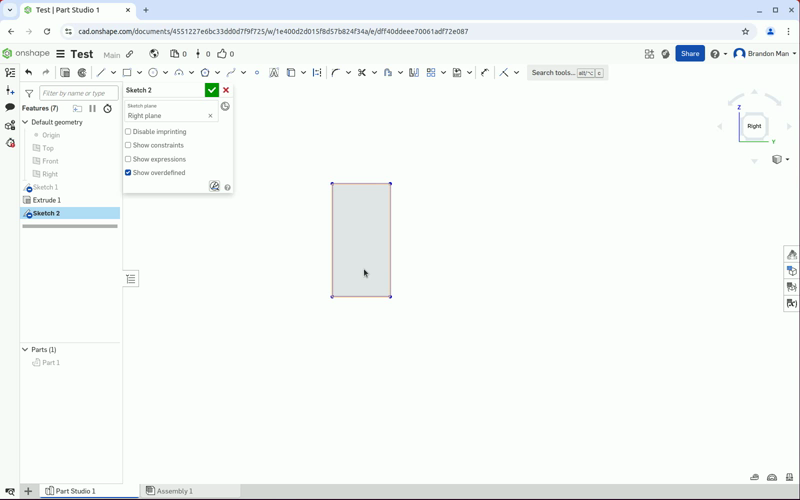
scroll(6)
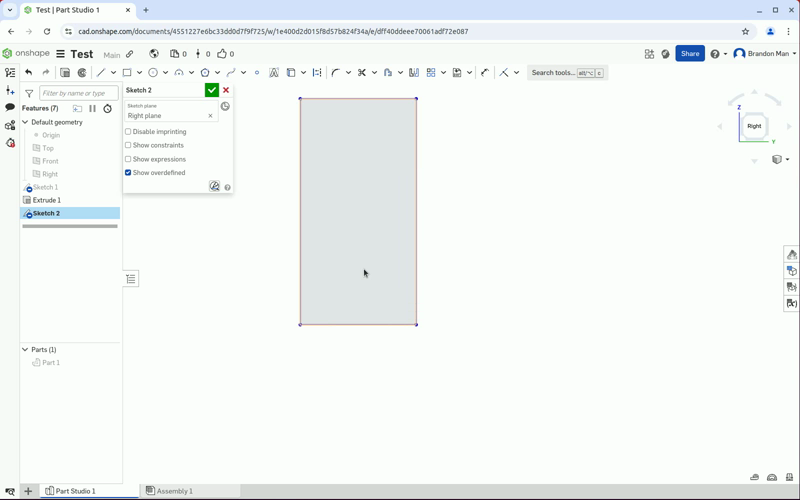
scroll(6)
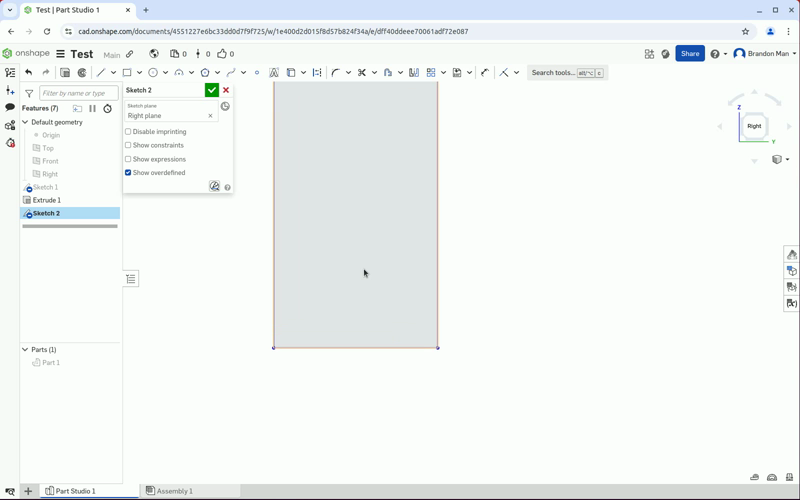
scroll(6)
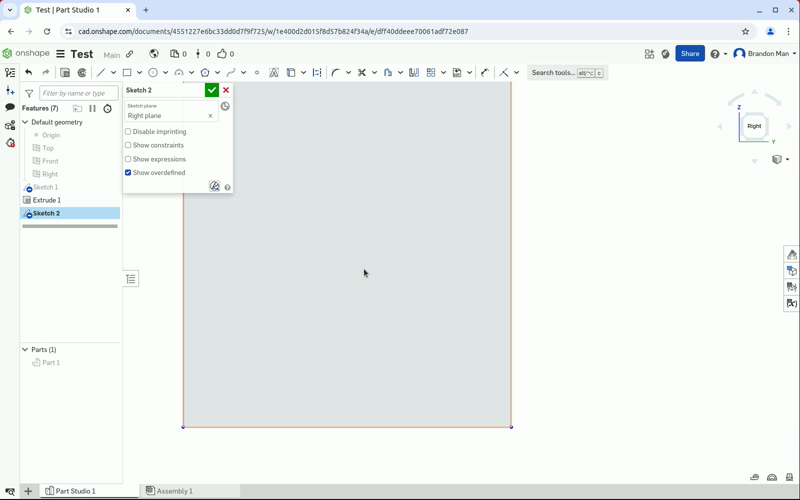
click(364, 268)
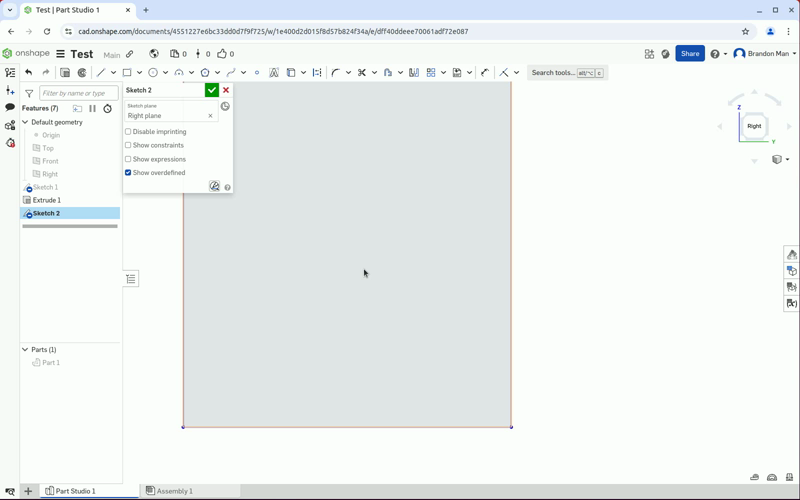
scroll(-6)
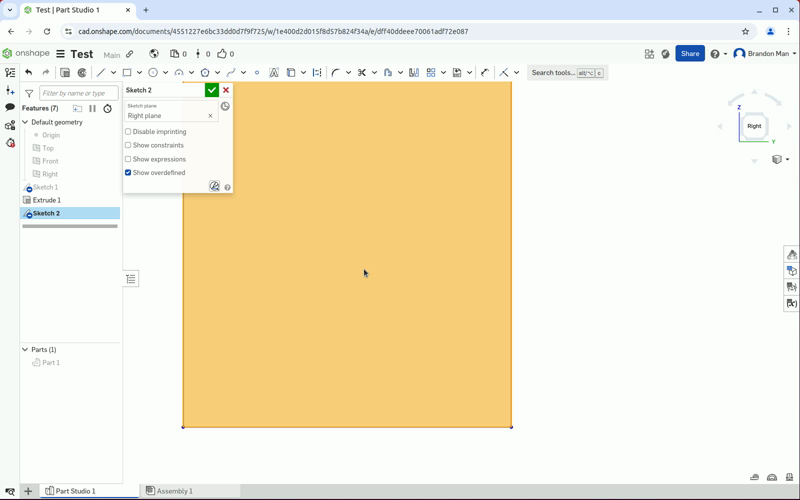
scroll(-6)
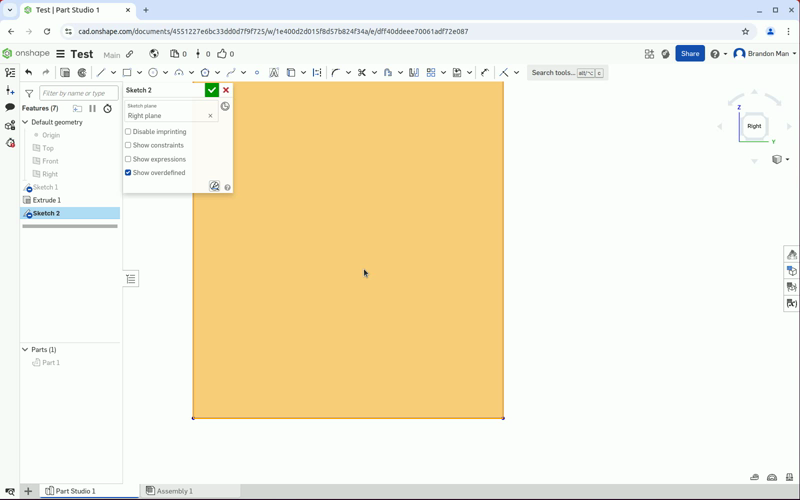
scroll(-6)
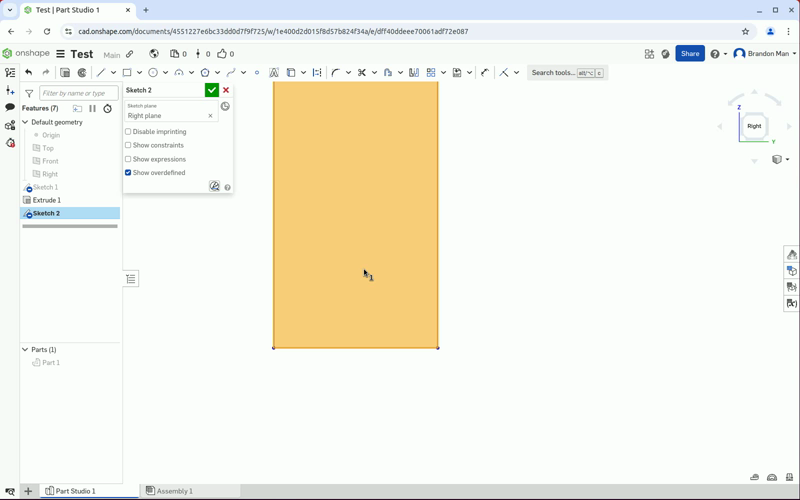
scroll(-6)
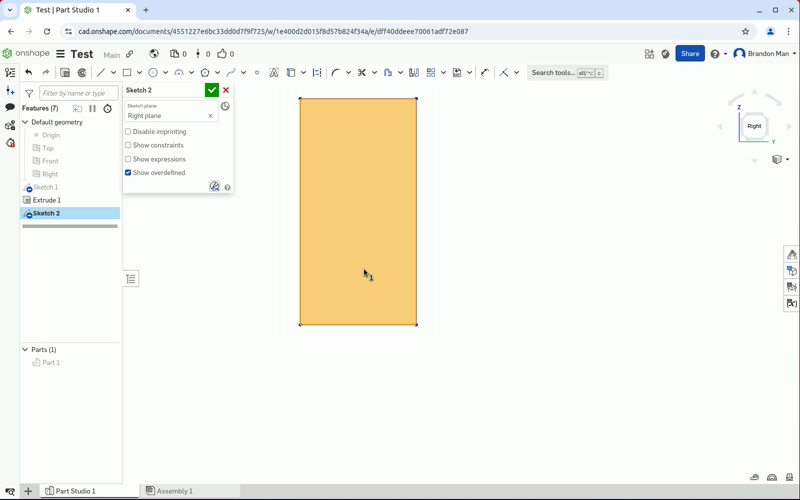
scroll(-6)
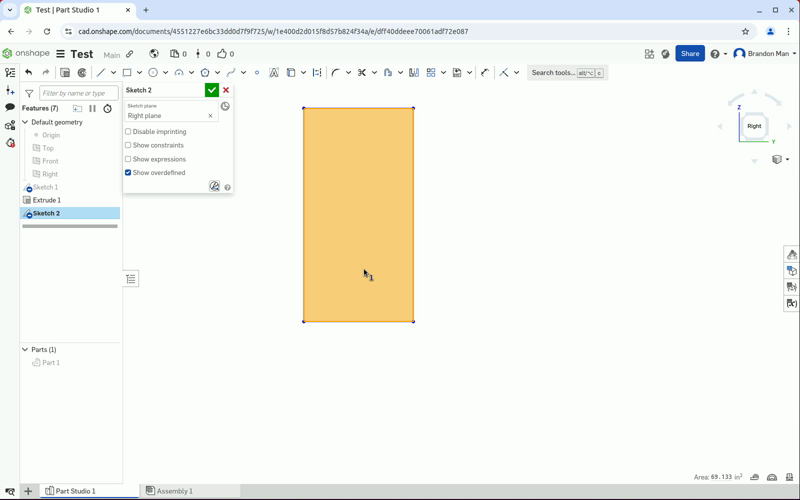
scroll(-6)
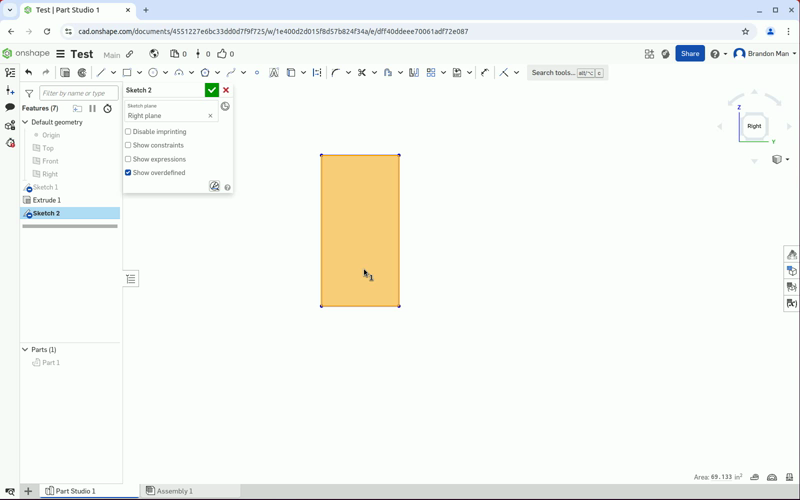
scroll(-6)
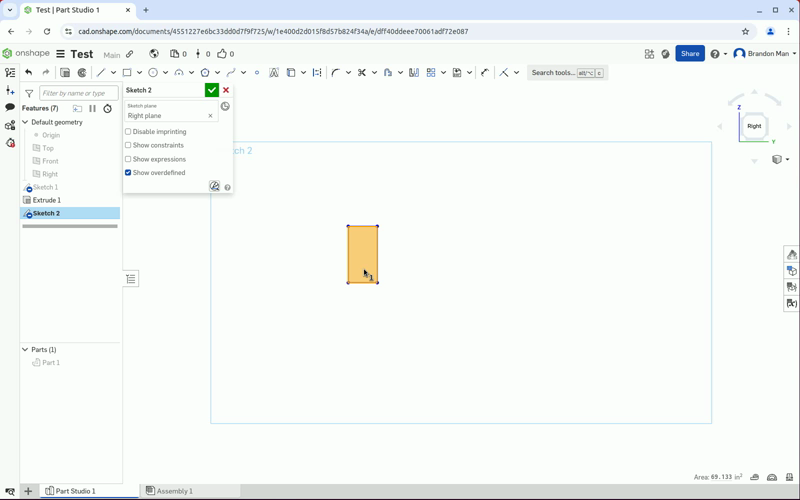
mouse_move(73, 352)
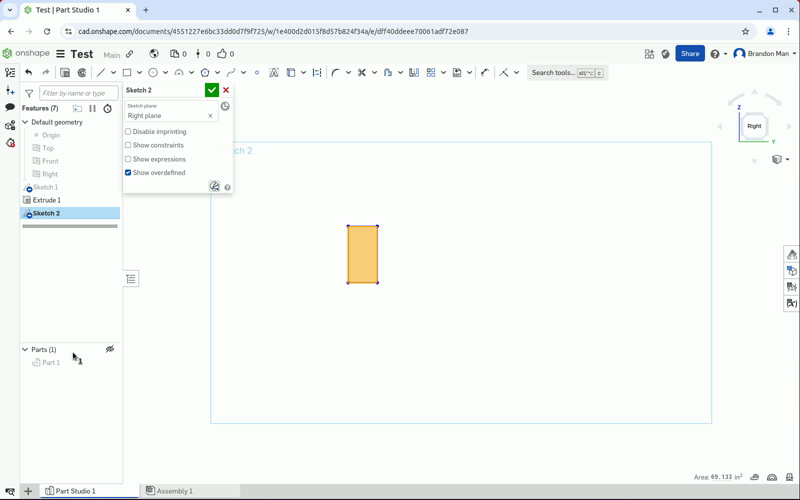
key(shift+y)
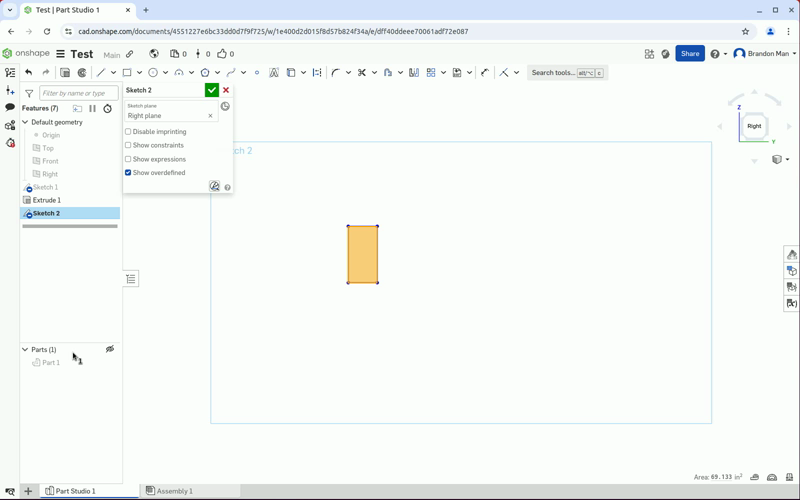
key(shift+e)
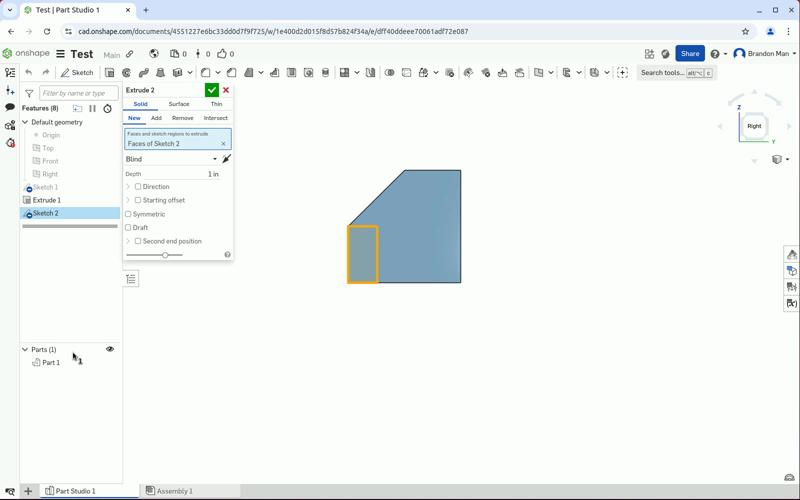
mouse_move(143, 106)
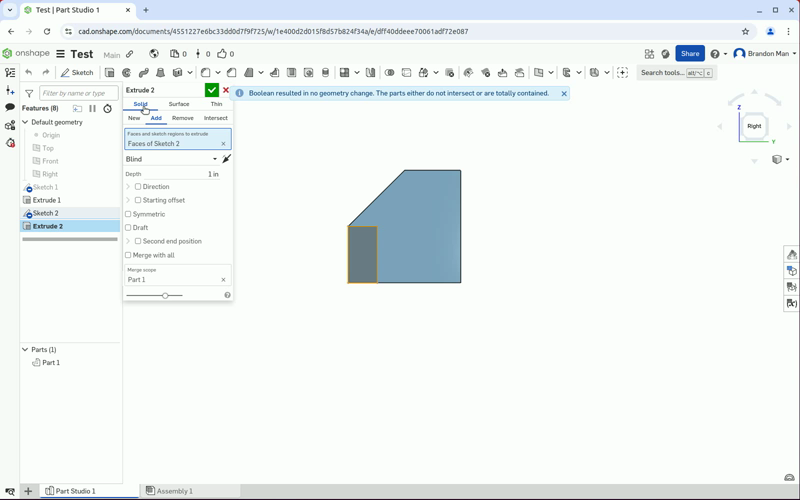
click(143, 106)
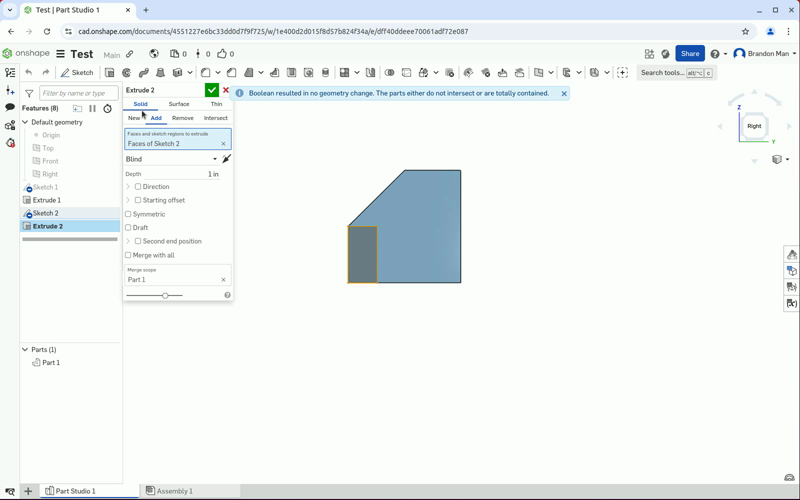
mouse_move(137, 120)
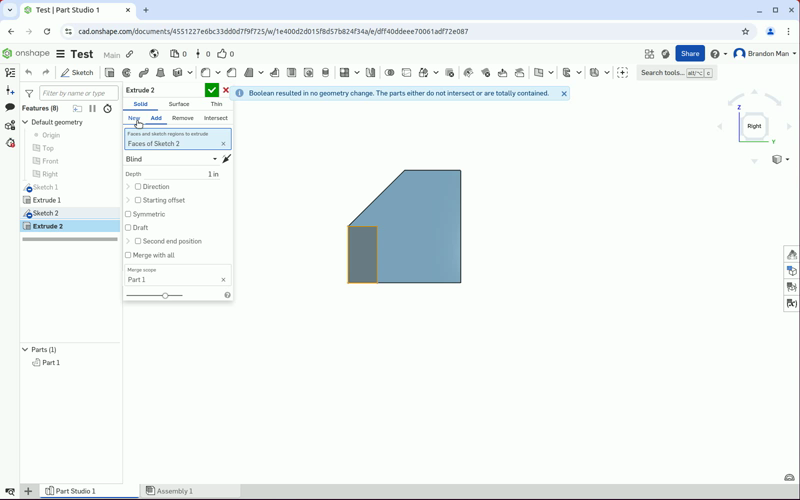
click(137, 120)
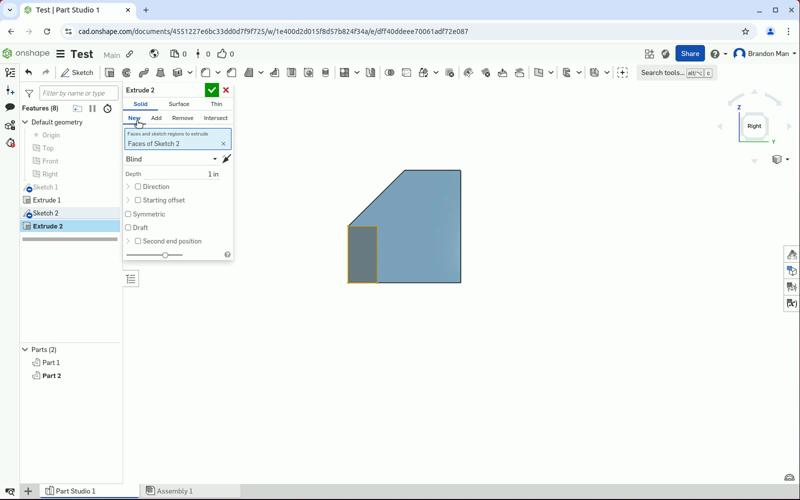
key(tab, 4)
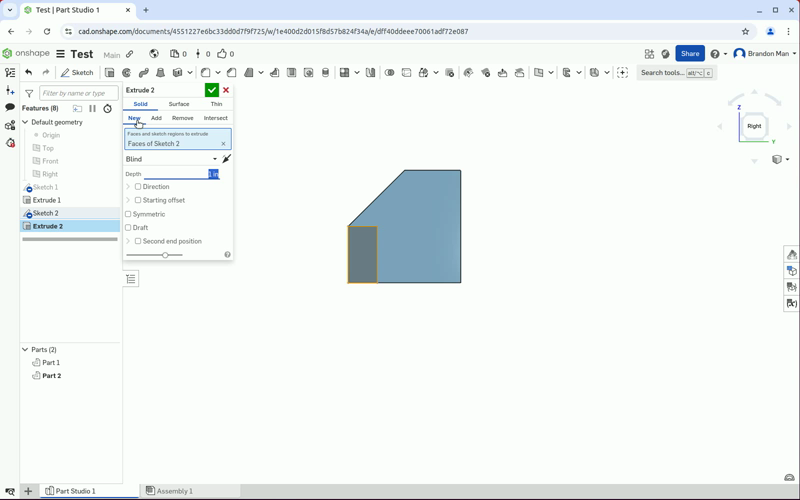
text(23.108)
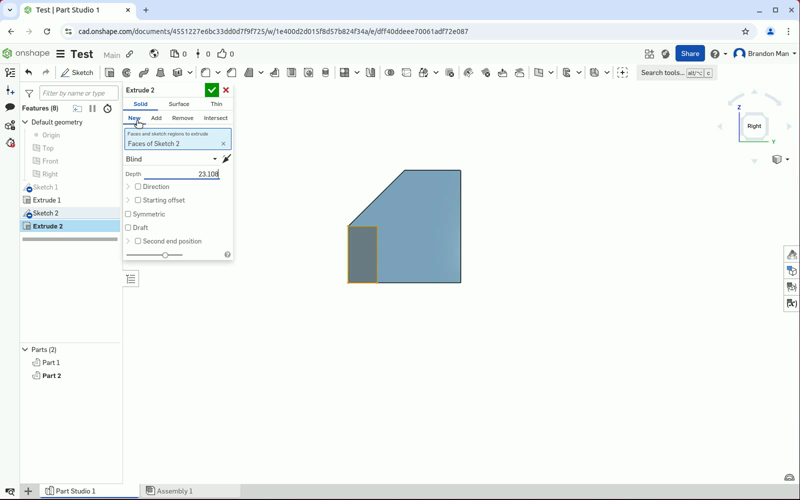
key(enter)
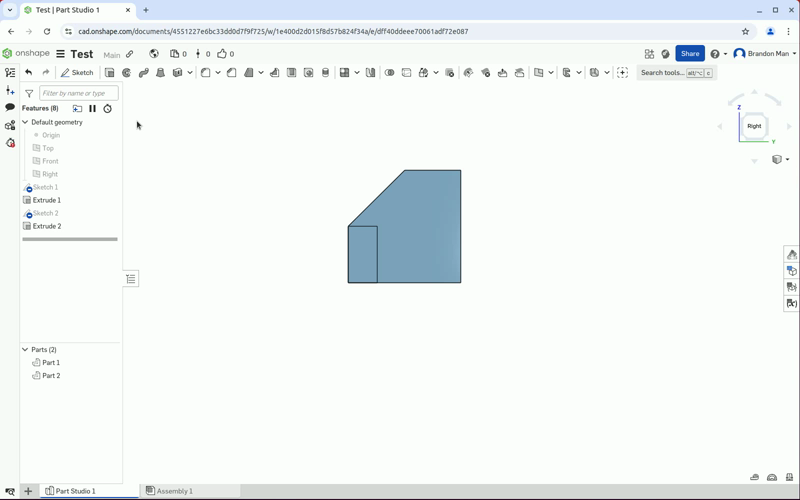
key(shift+h)
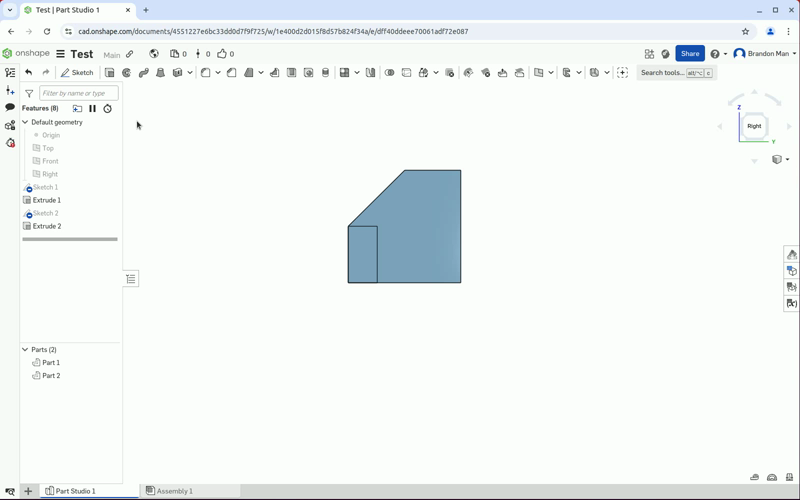
key(shift+h)
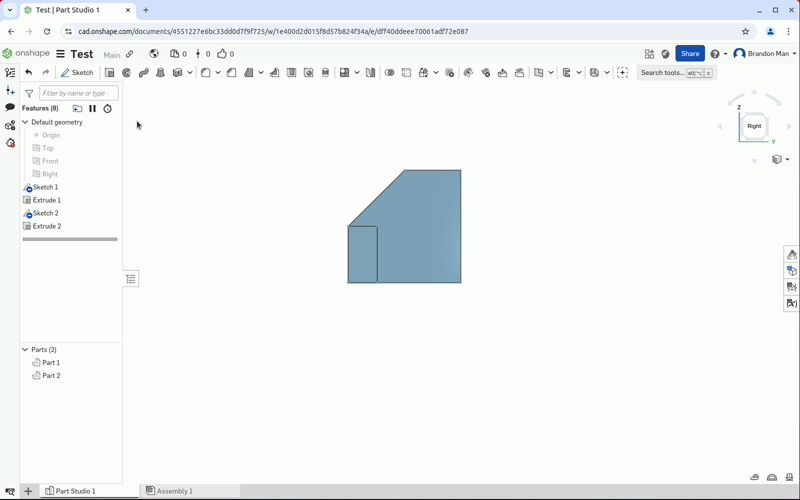
key(shift+7)
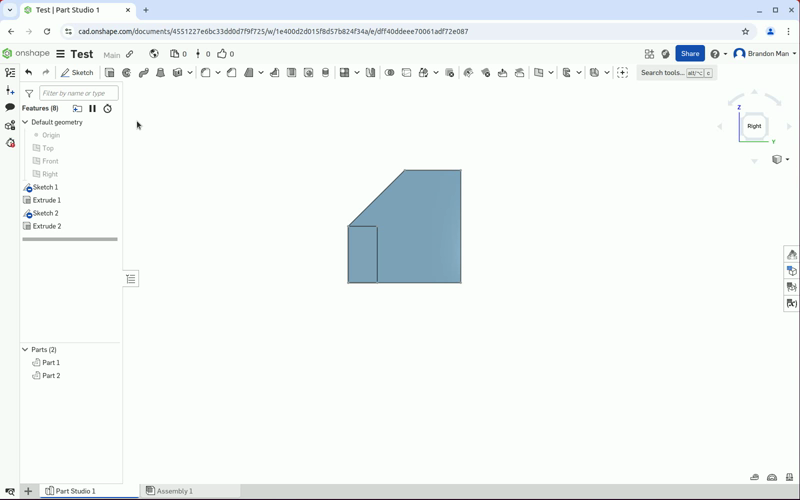
key(right, 2)
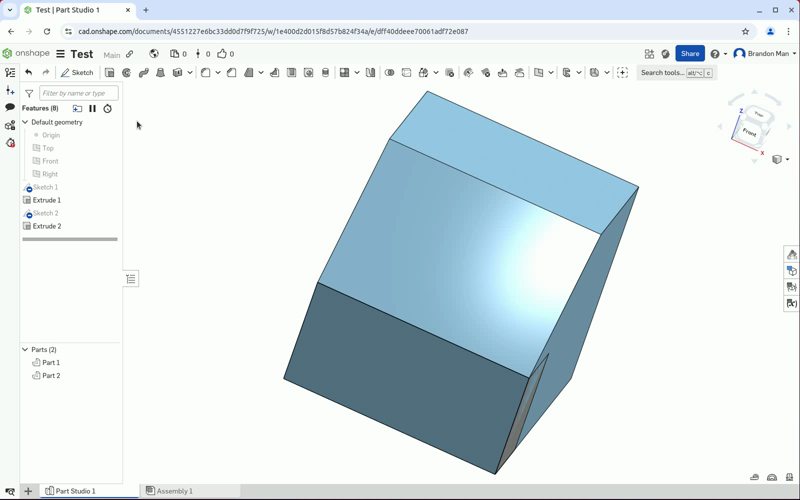
key(down, 2)
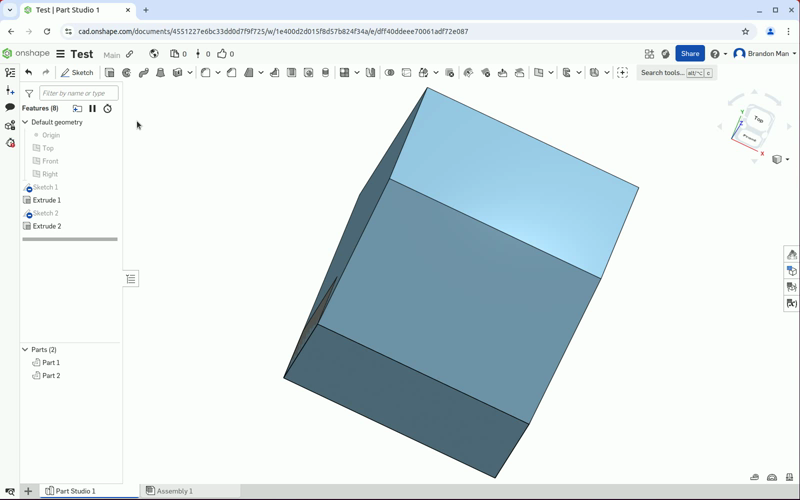
key(up, 2)
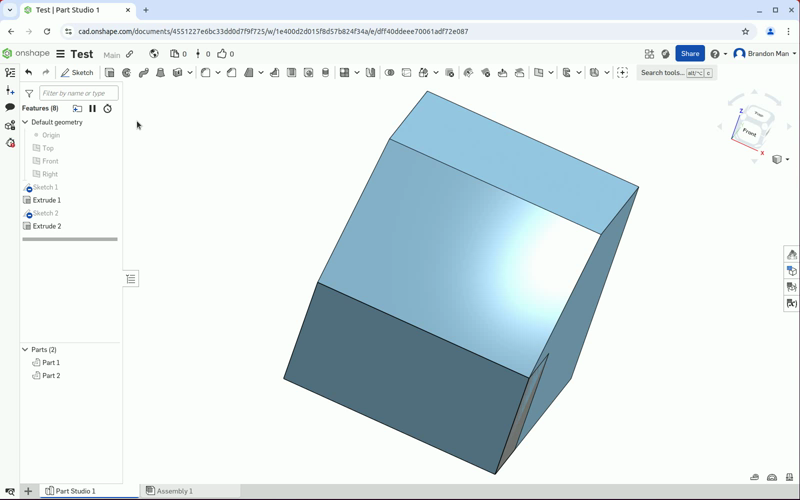
key(left, 2)
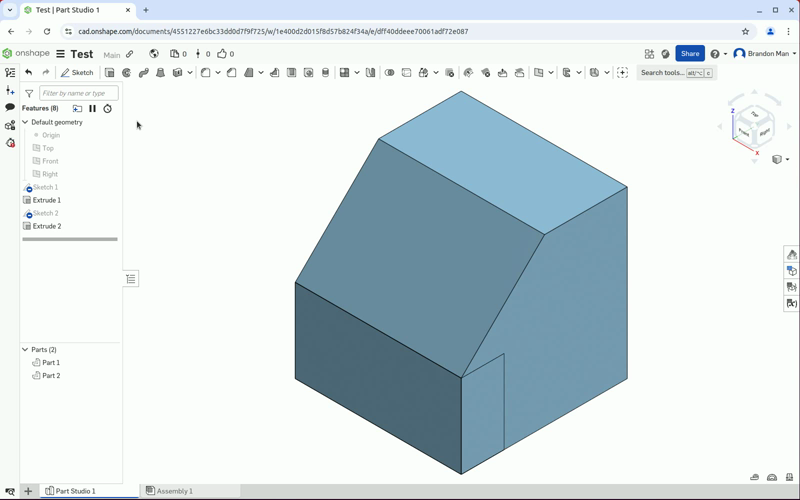
mouse_move(73, 189)
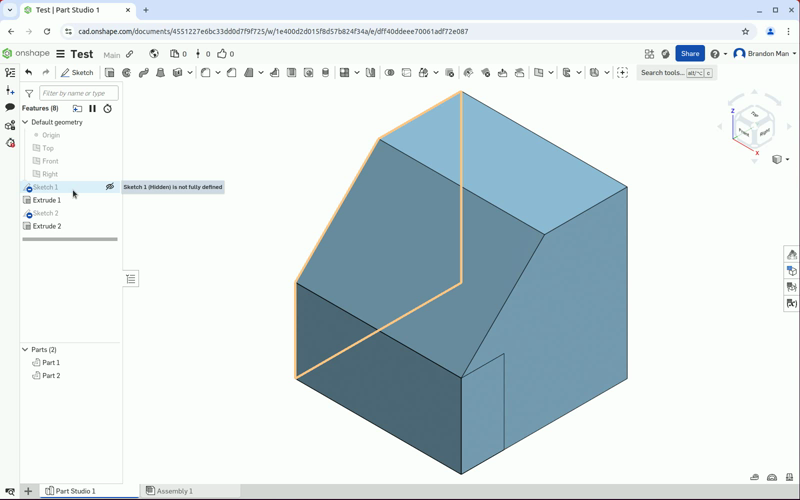
click(73, 189)